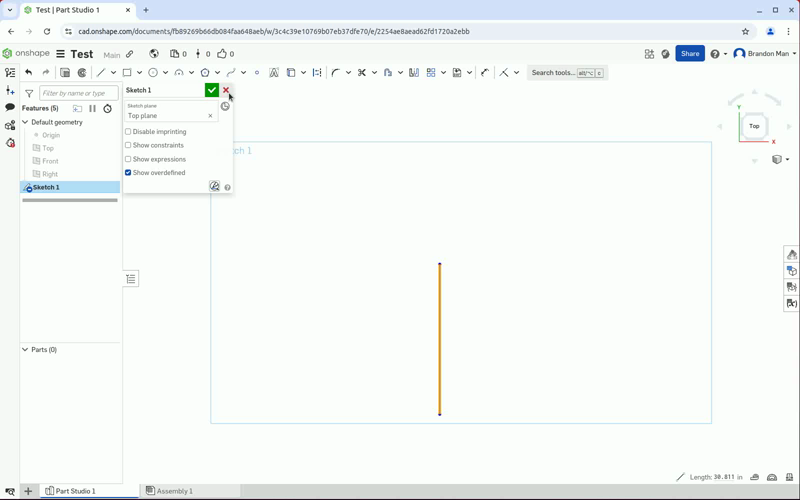
key(shift+h)
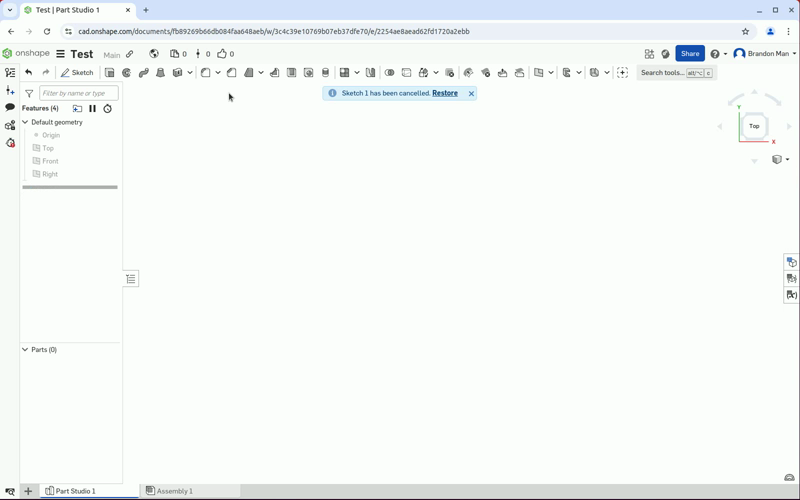
mouse_move(73, 352)
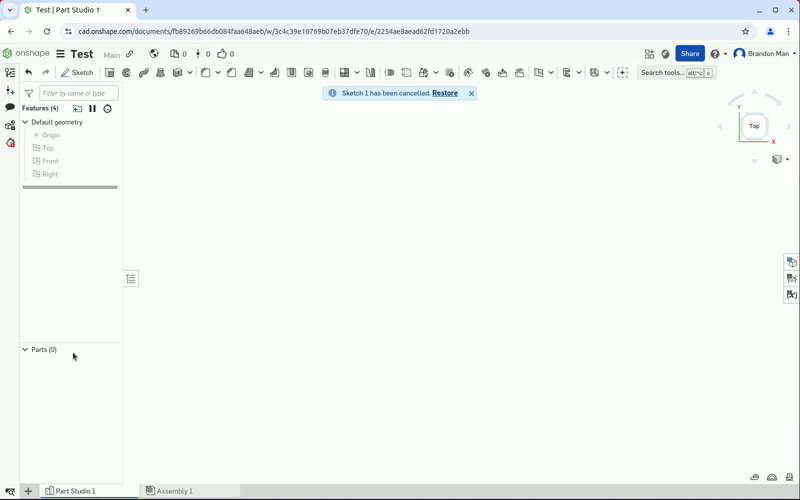
key(y)
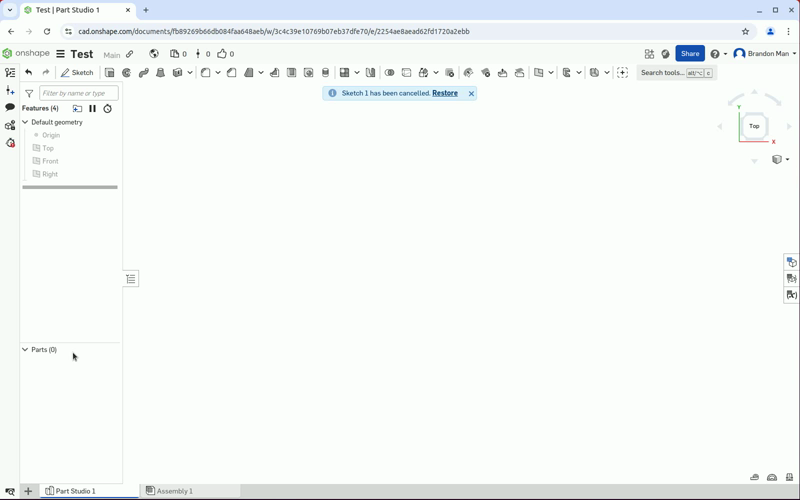
key(shift+p)
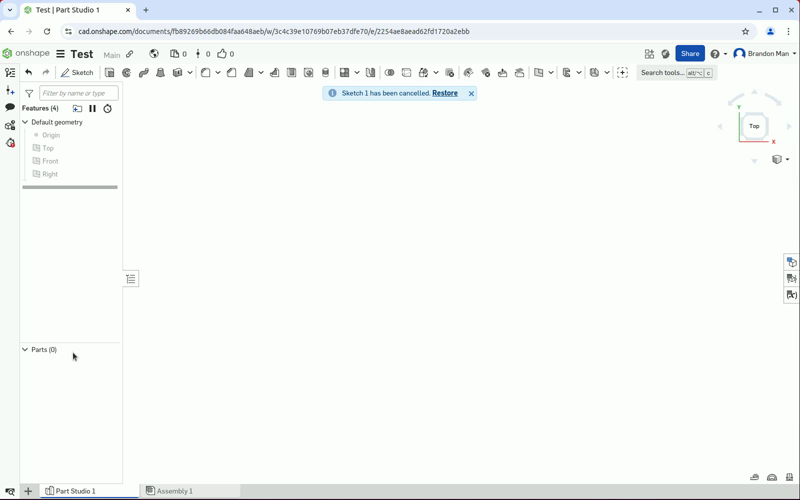
key(space)
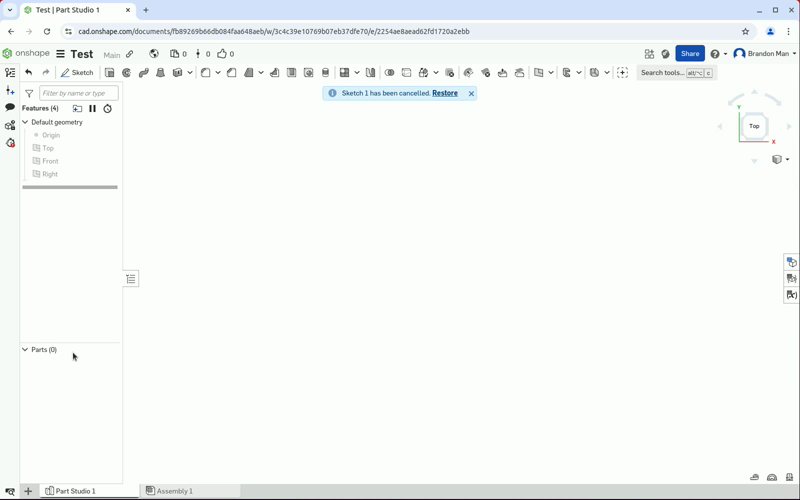
key_down(shift)
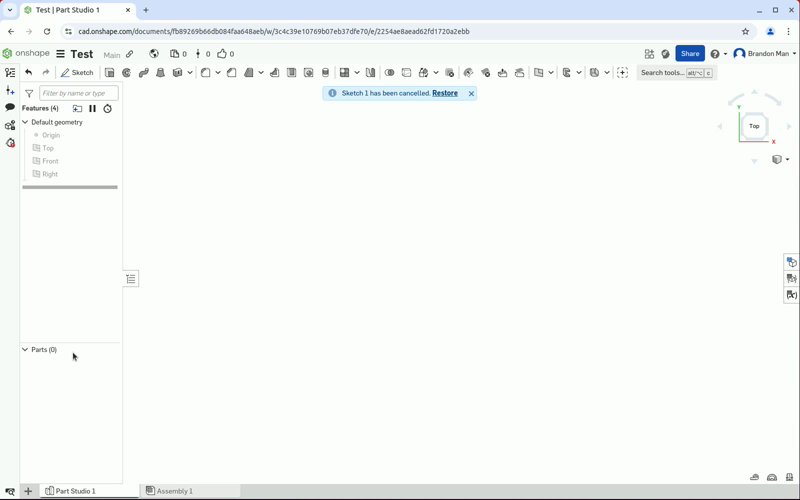
key(up)
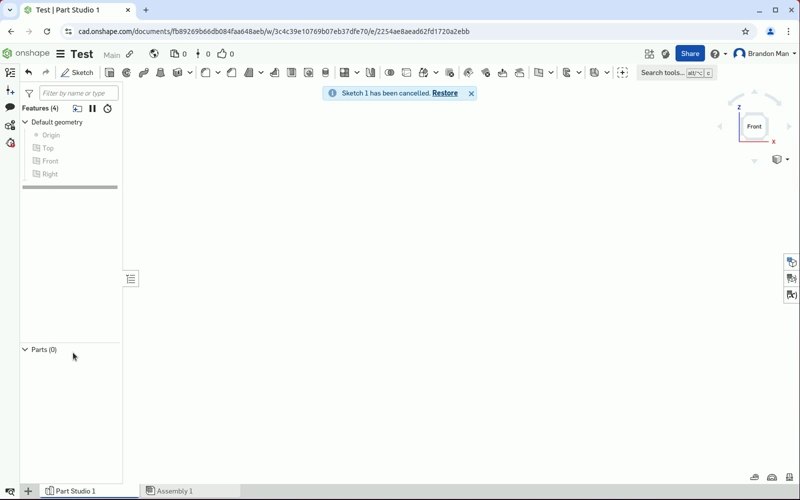
key_up(shift)
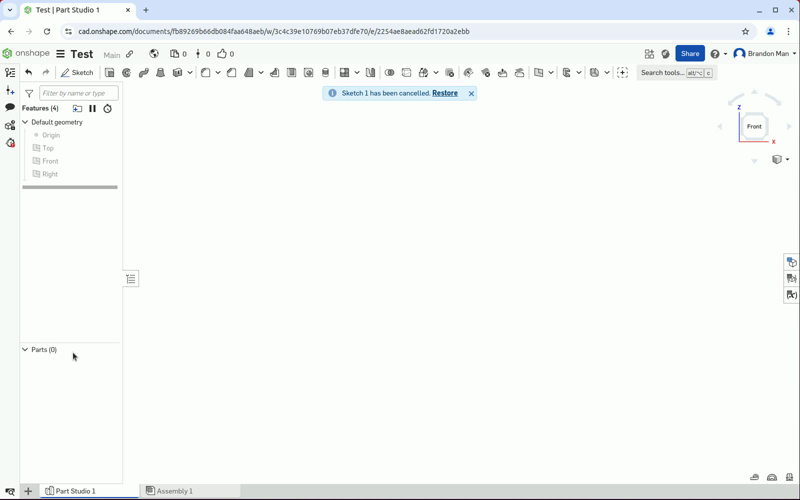
key(space)
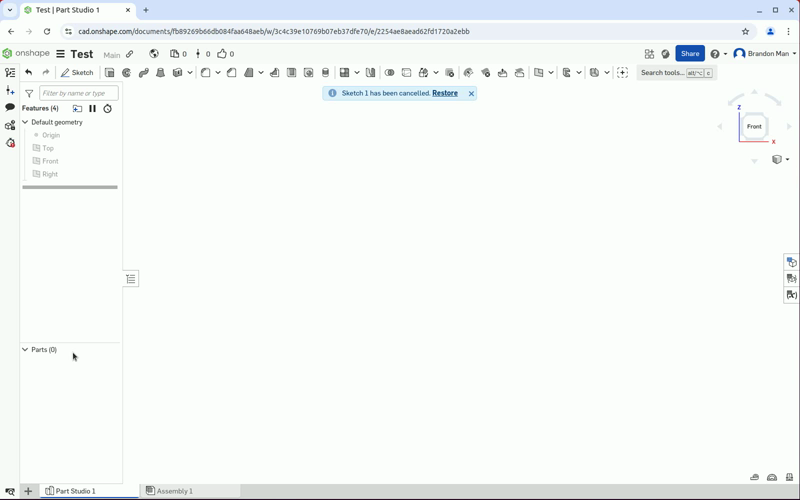
key_down(shift)
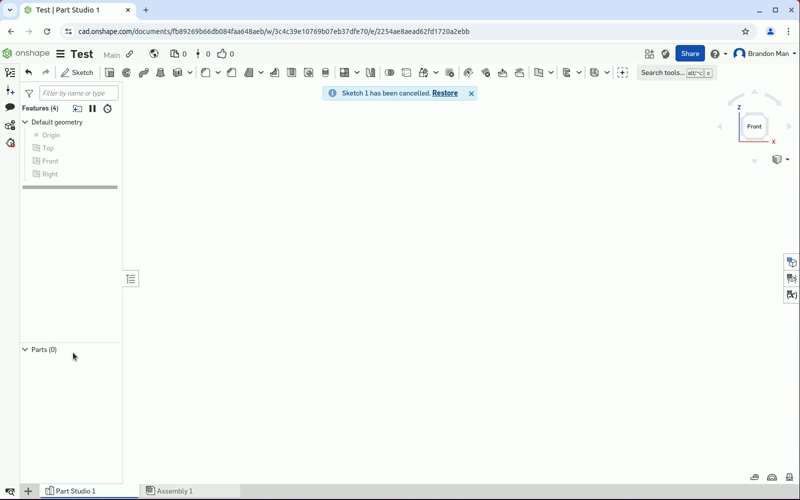
key(left)
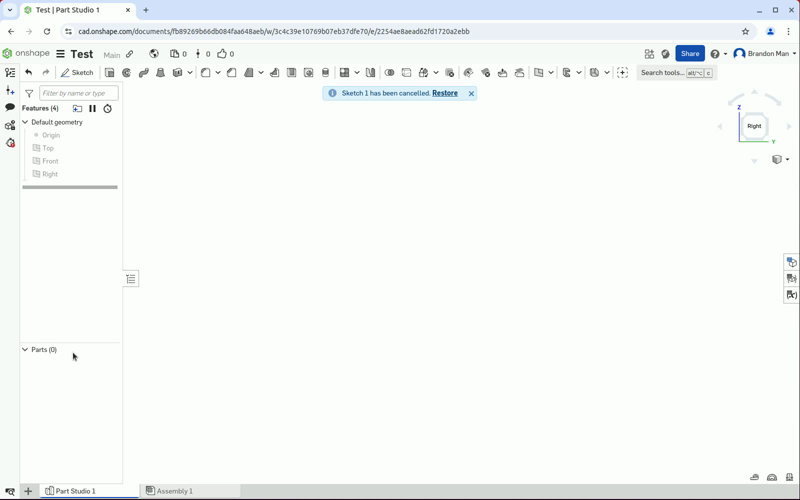
key_up(shift)
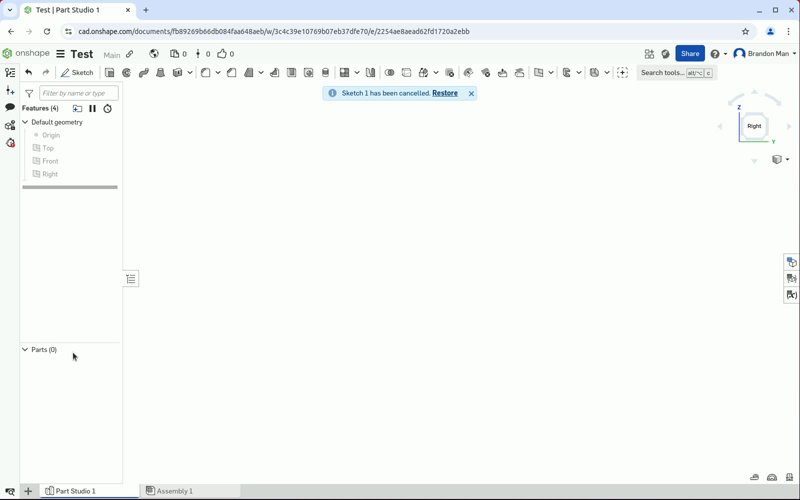
mouse_move(73, 352)
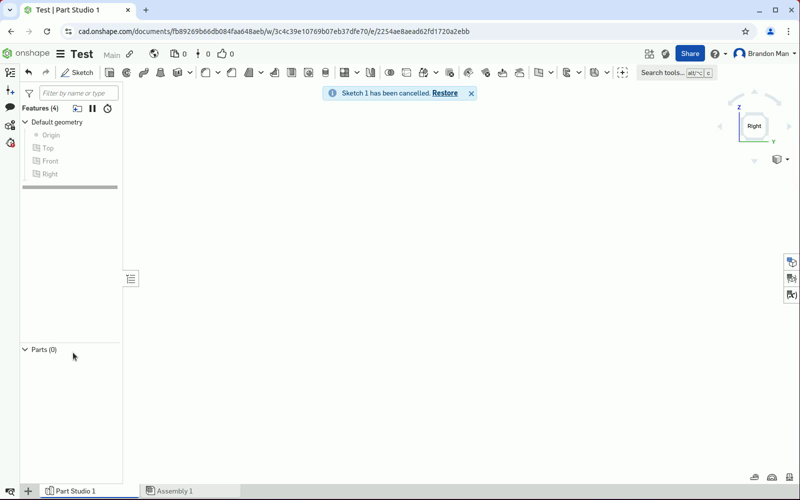
key(shift+y)
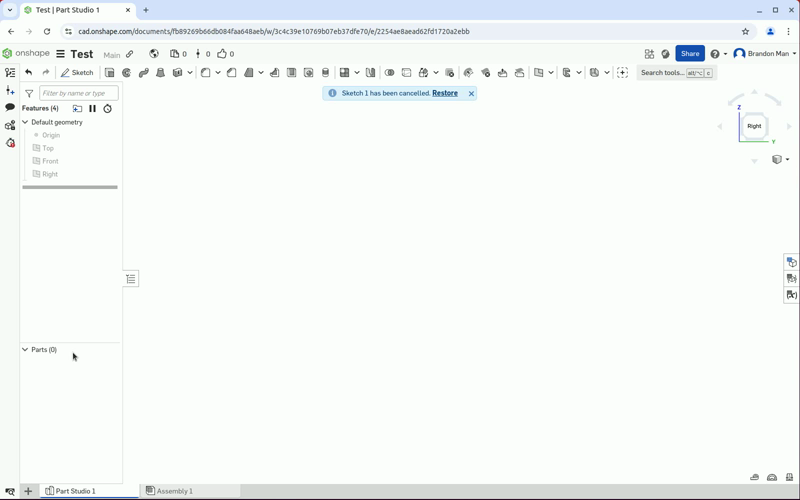
key(shift+s)
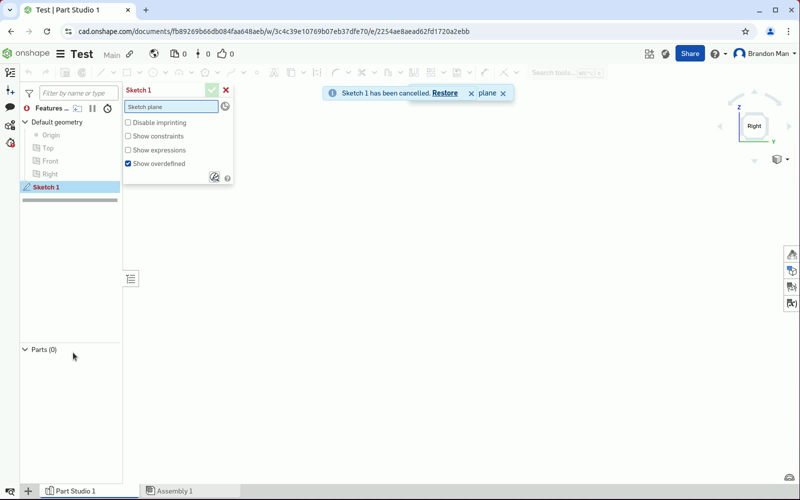
mouse_move(73, 176)
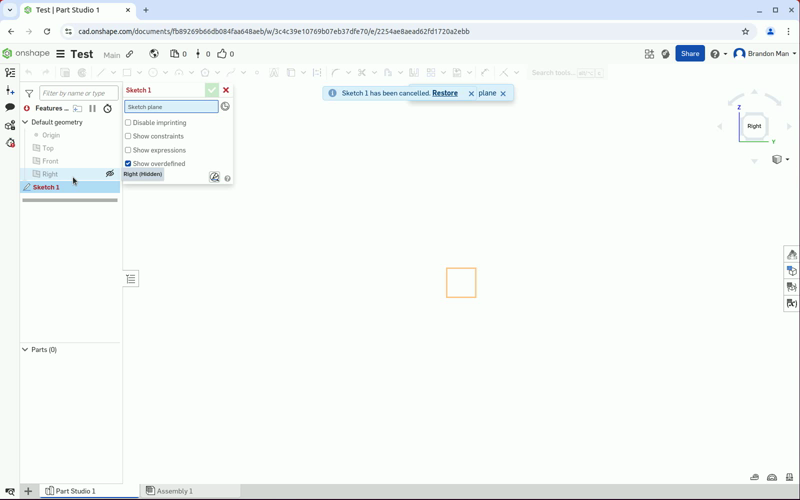
click(73, 176)
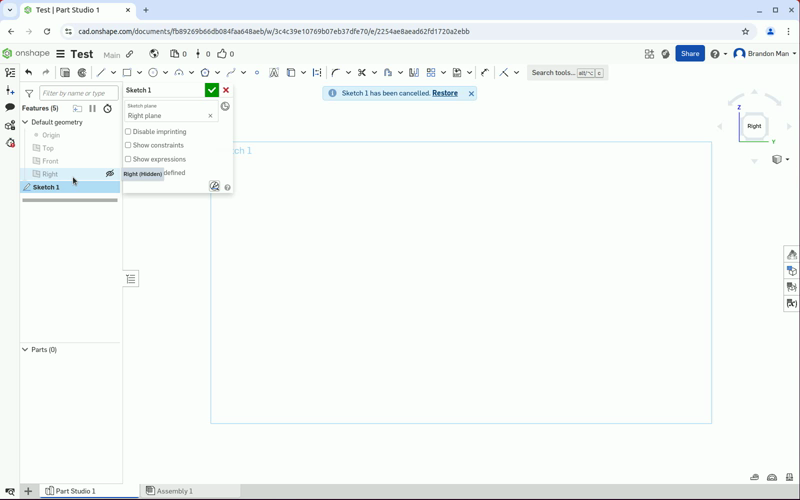
mouse_move(73, 352)
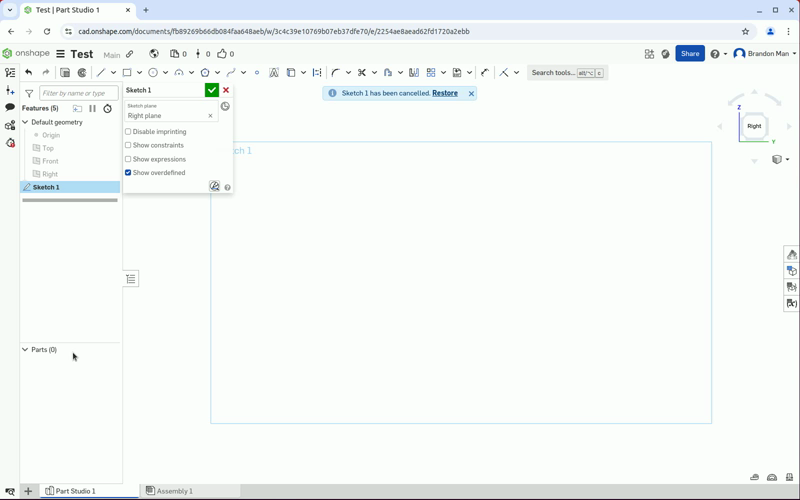
key(y)
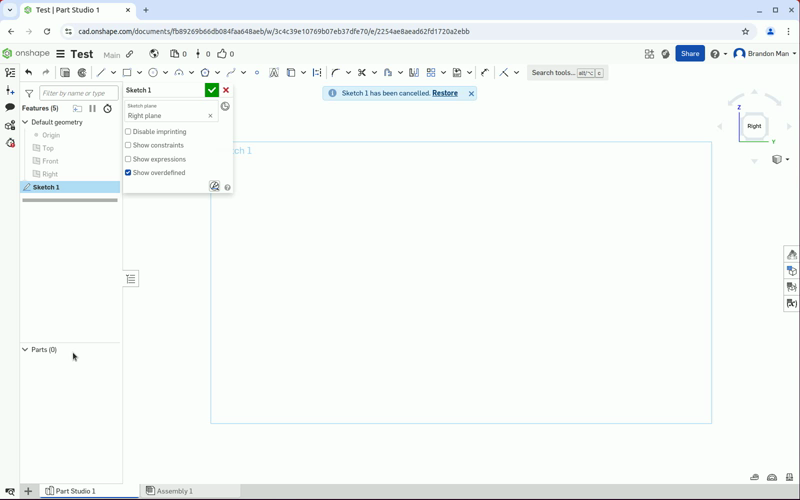
key(l)
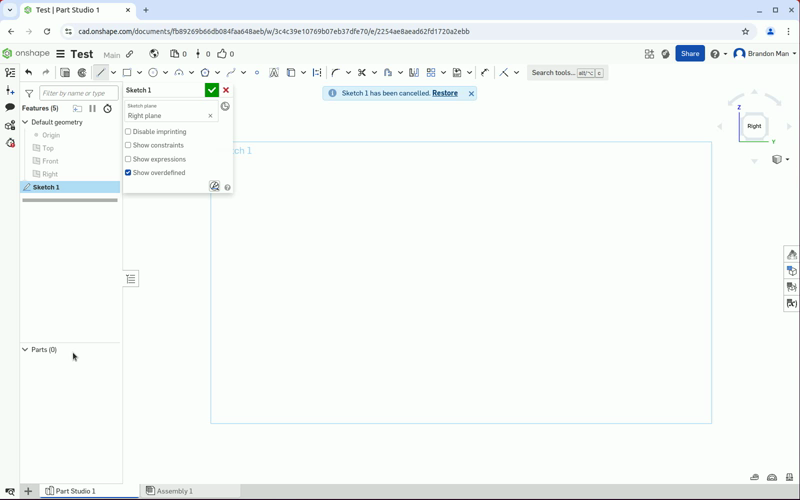
key_down(shift)
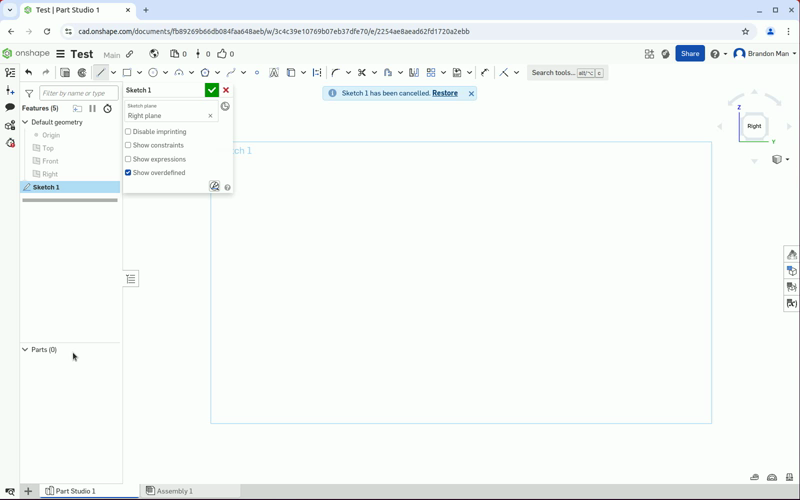
mouse_move(427, 297)
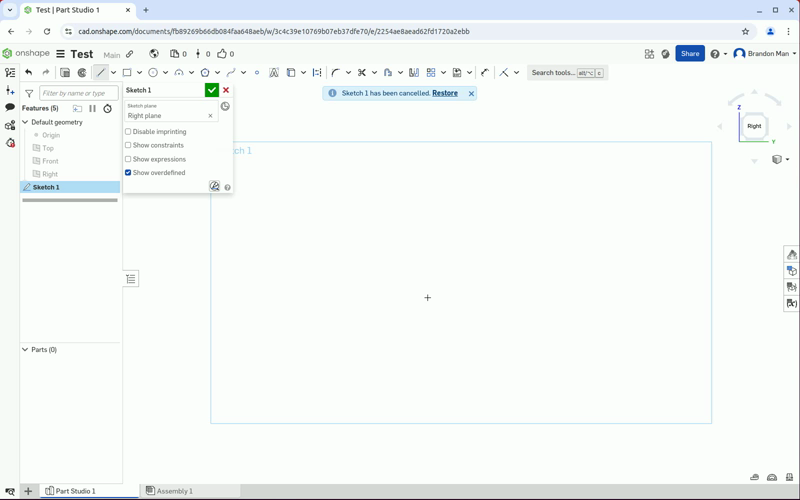
click(427, 297)
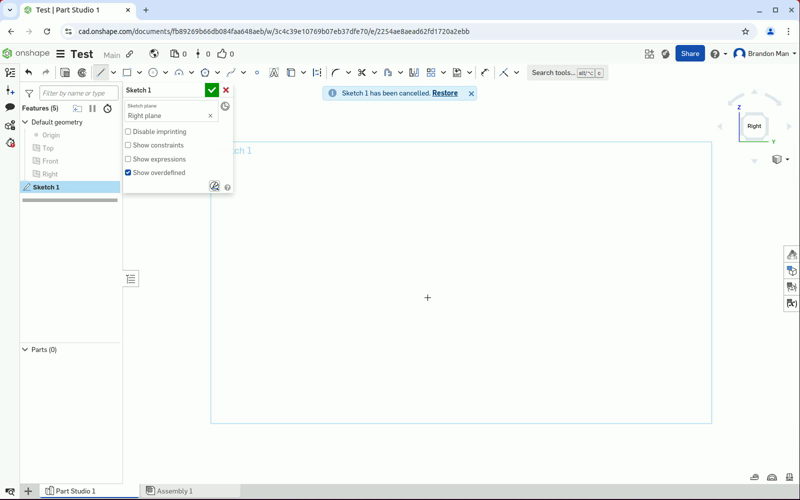
key_up(shift)
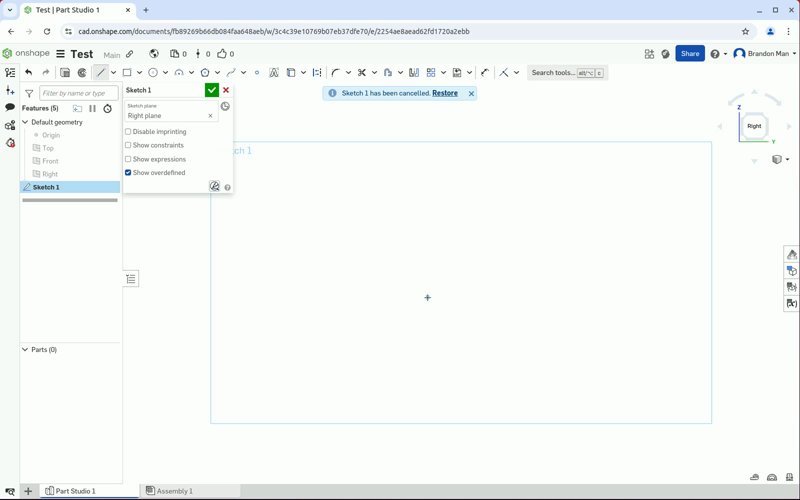
key_down(shift)
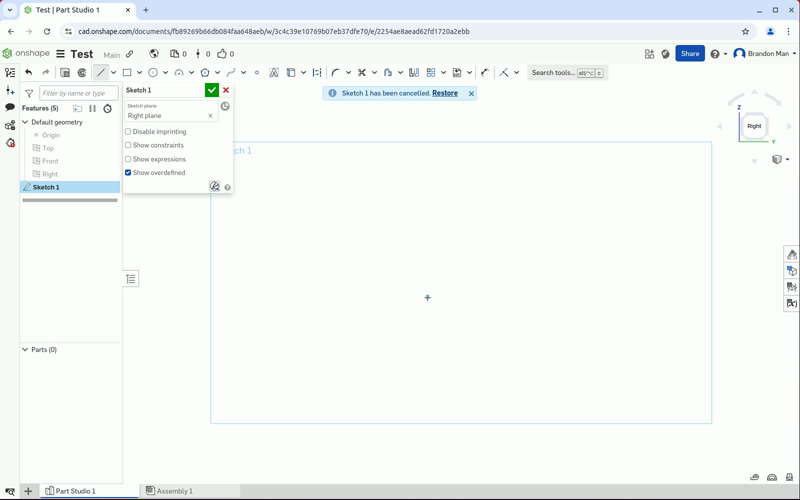
mouse_move(494, 297)
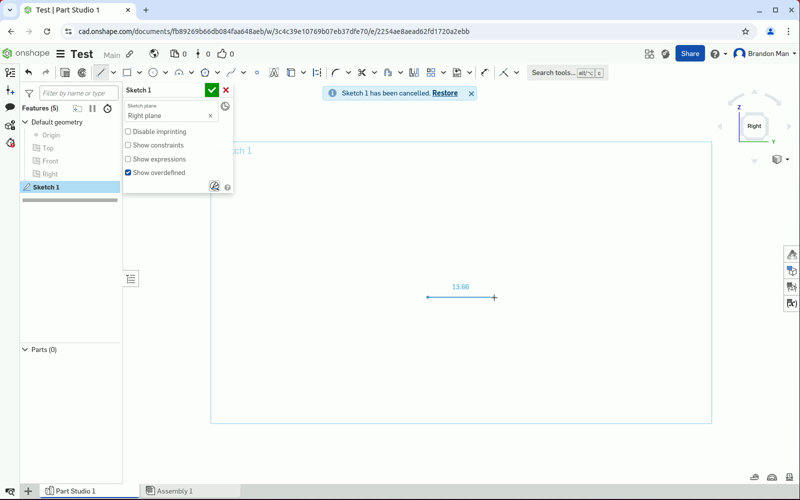
click(494, 297)
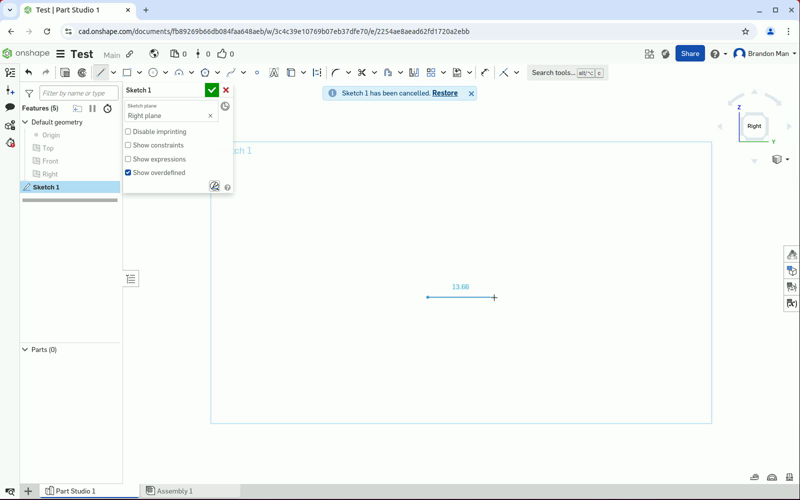
key_up(shift)
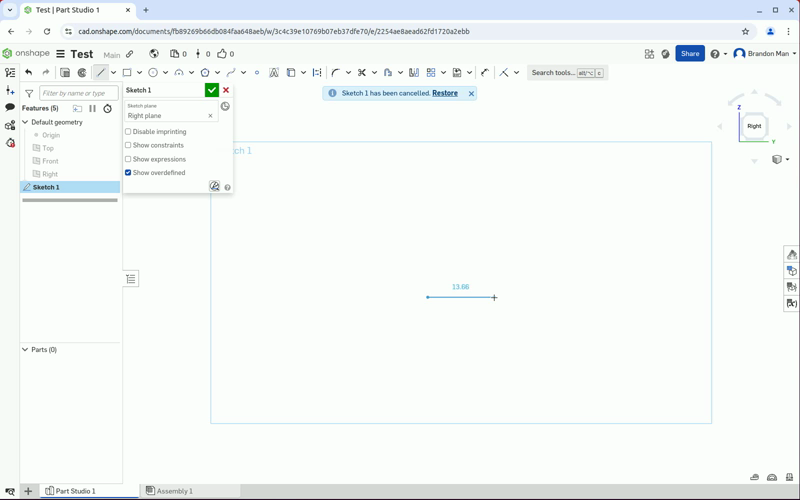
key_down(shift)
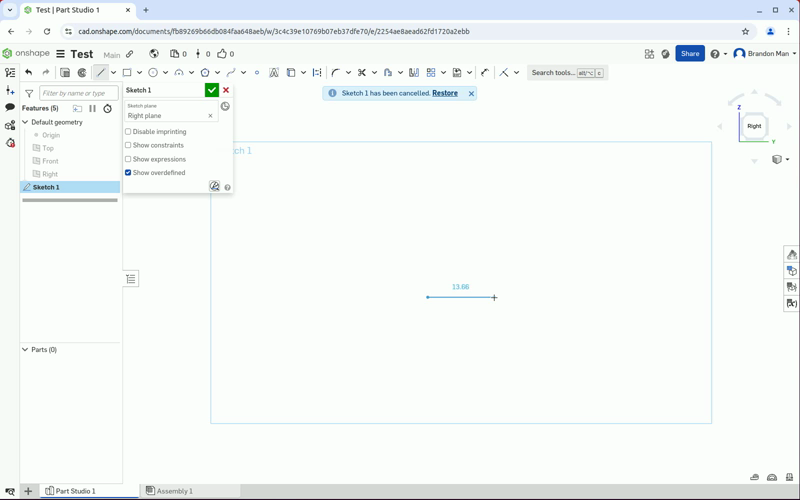
mouse_move(524, 297)
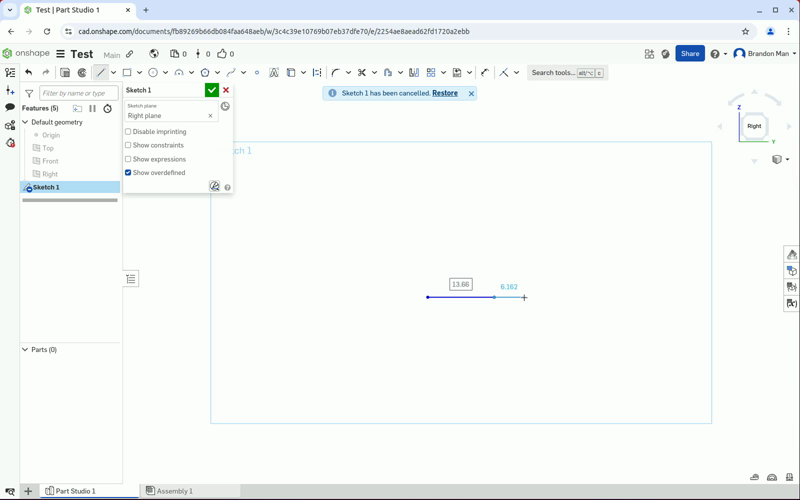
mouse_move(494, 268)
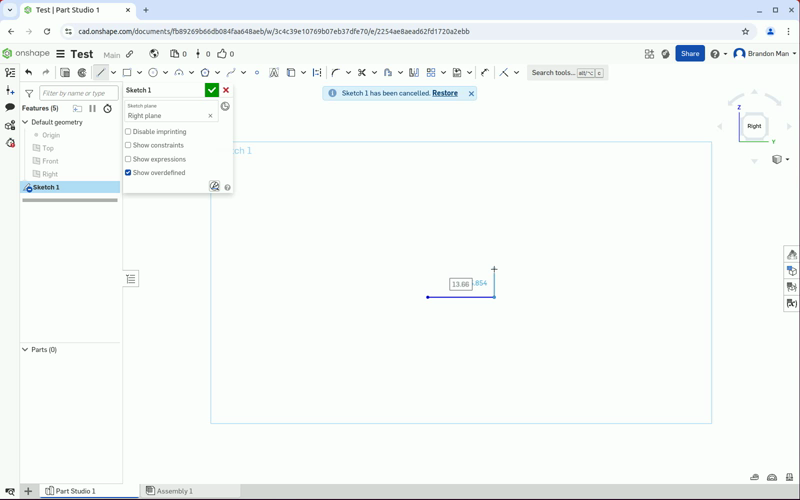
click(494, 268)
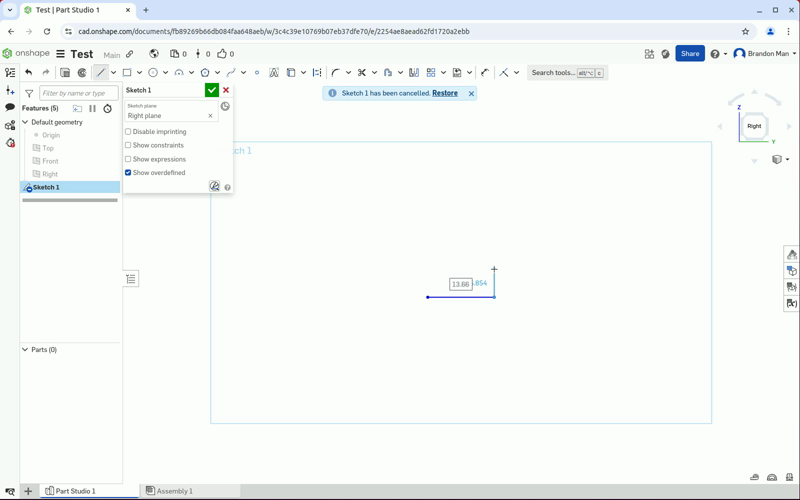
key_up(shift)
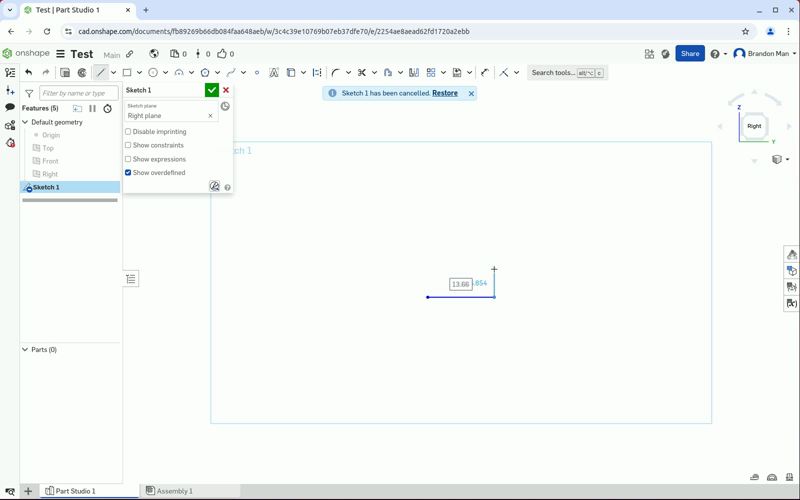
key_down(shift)
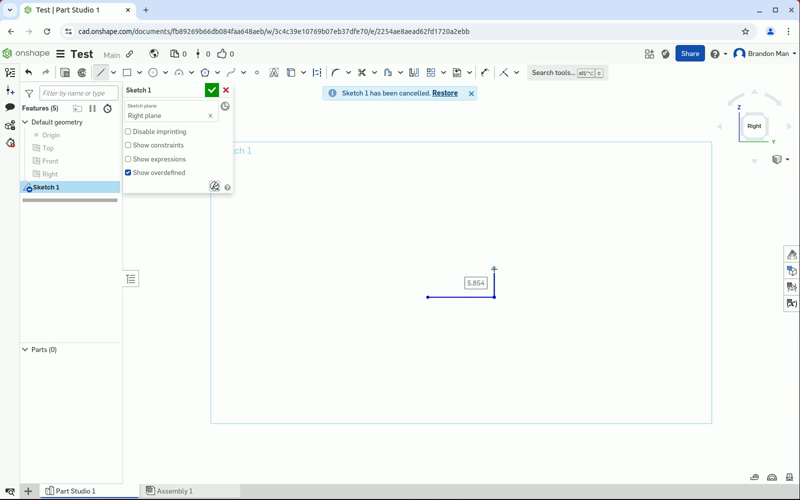
mouse_move(427, 268)
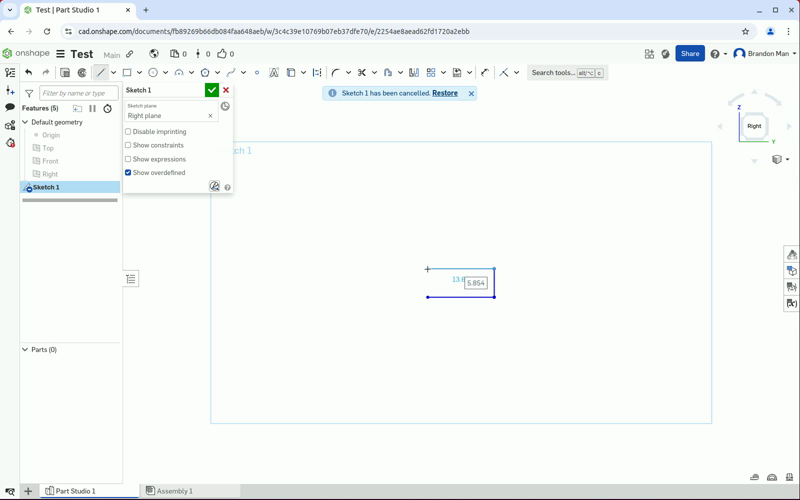
click(427, 268)
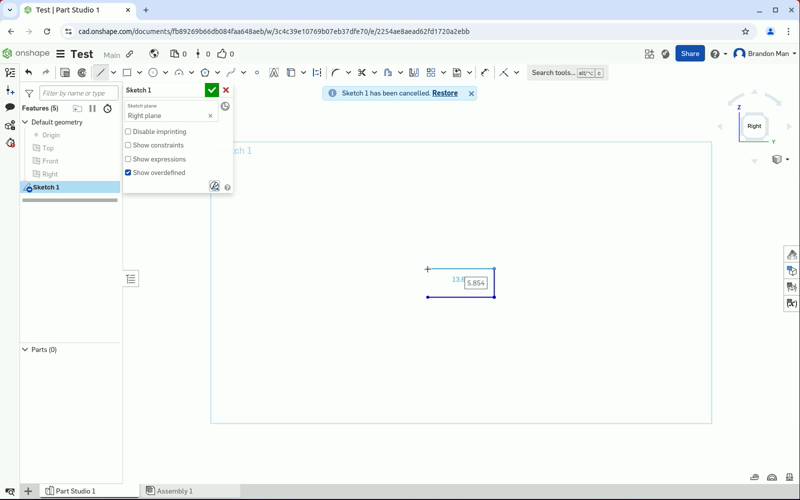
key_up(shift)
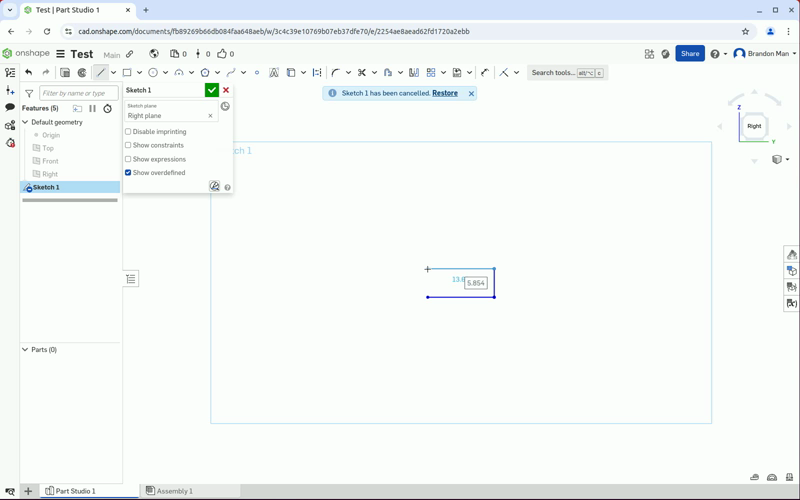
mouse_move(457, 268)
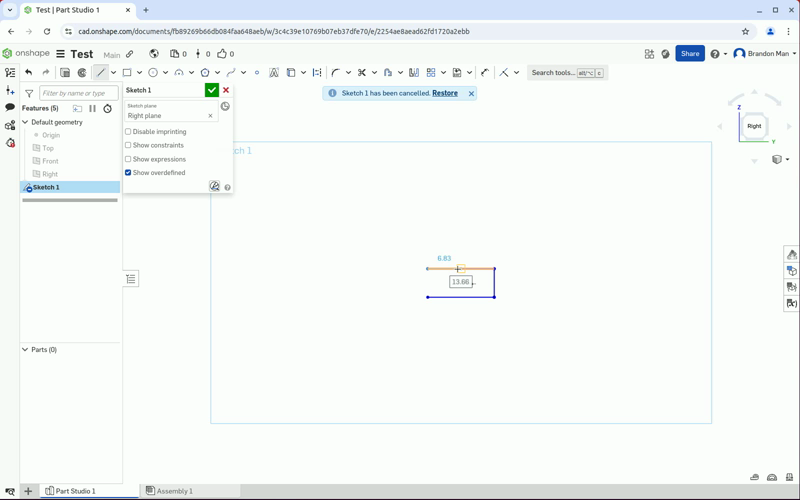
key_down(shift)
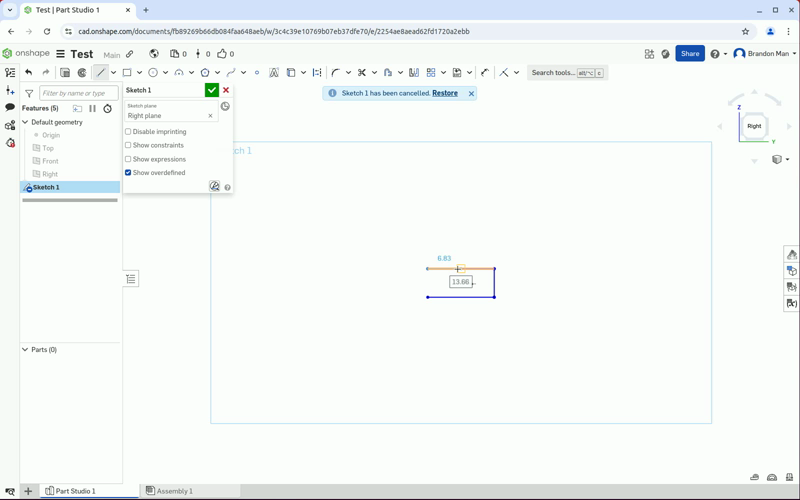
mouse_move(427, 297)
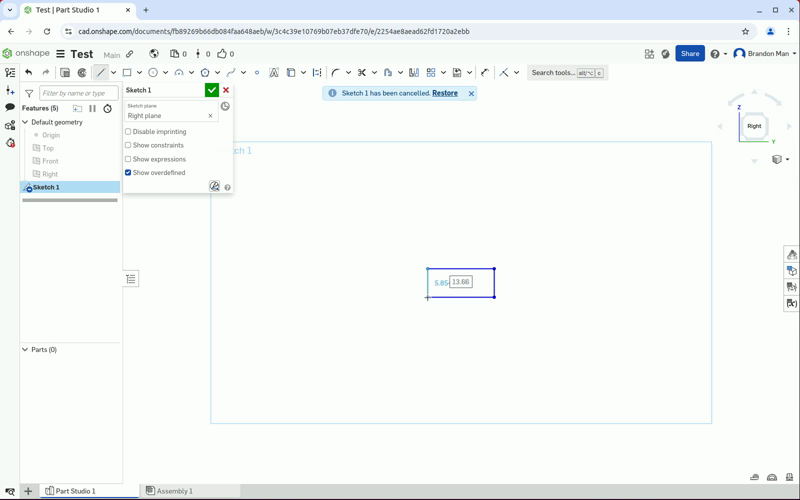
key_up(shift)
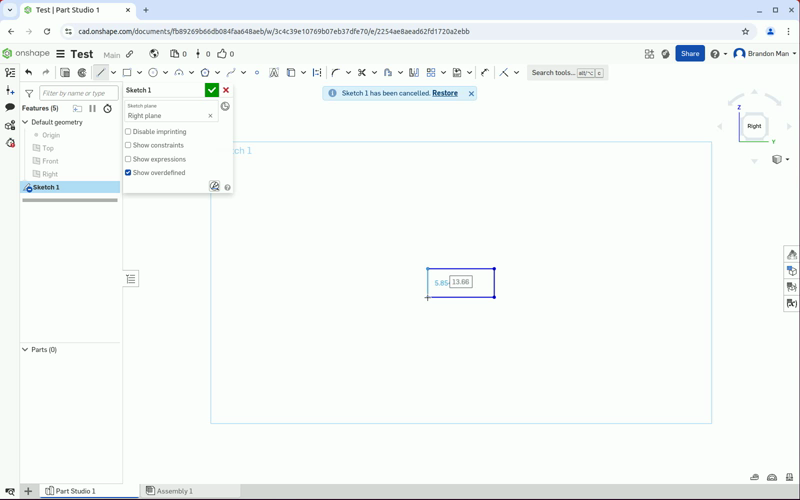
click(427, 297)
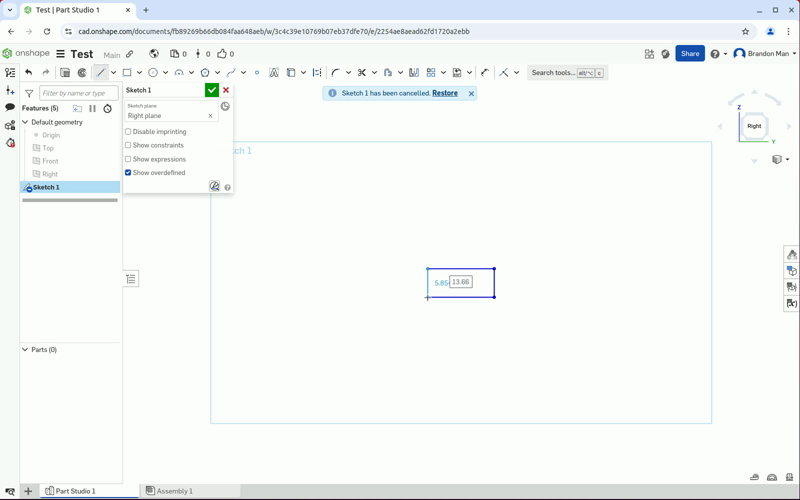
key(esc)
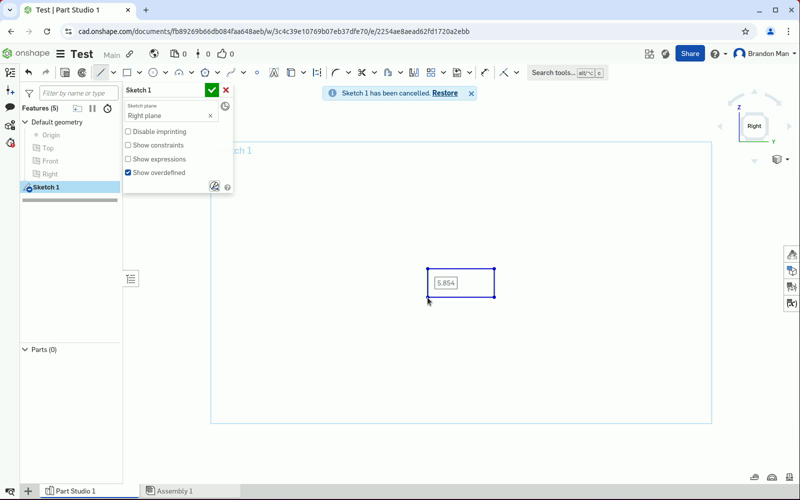
mouse_move(484, 292)
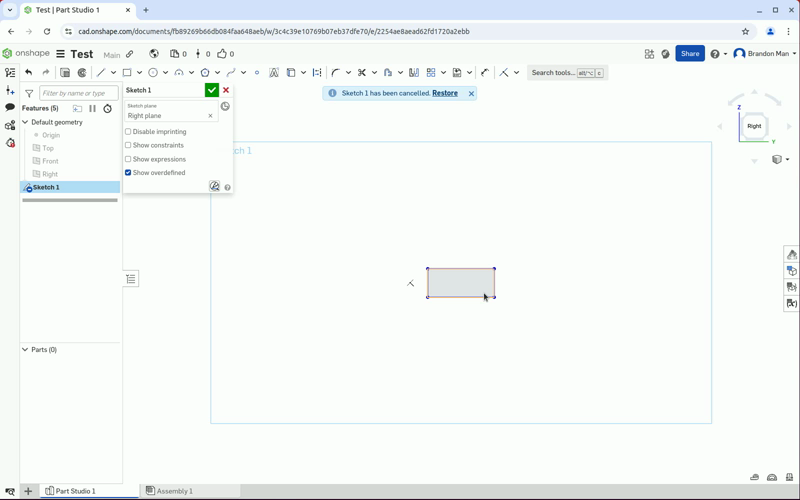
click(484, 292)
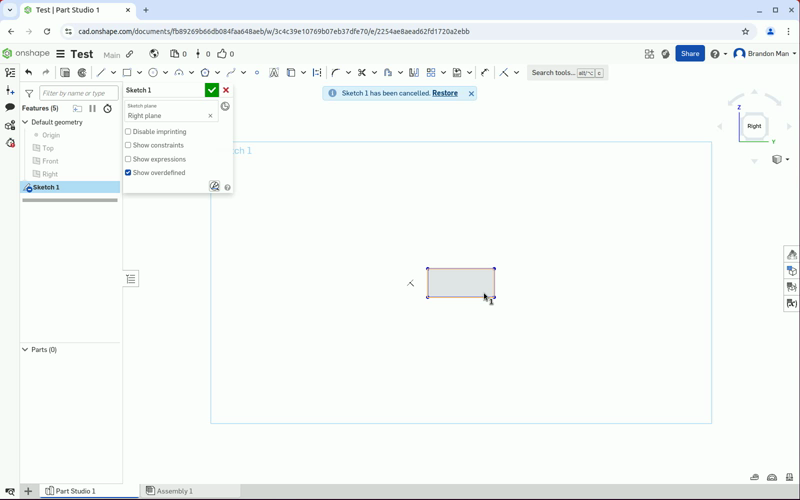
mouse_move(73, 352)
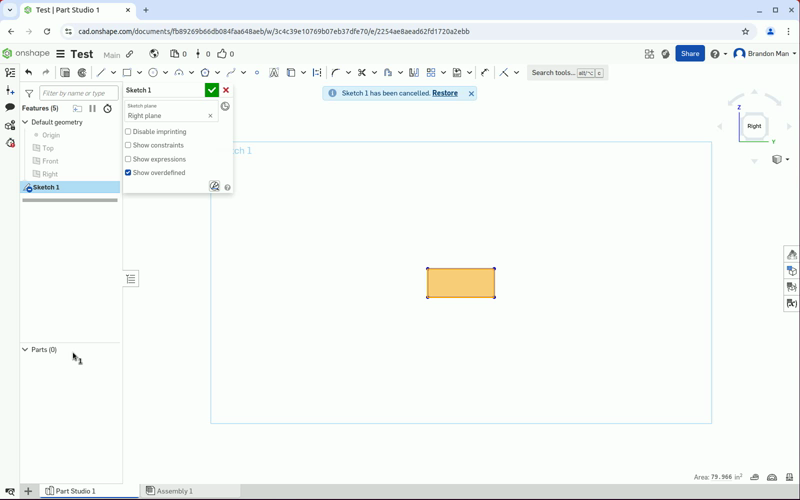
key(shift+y)
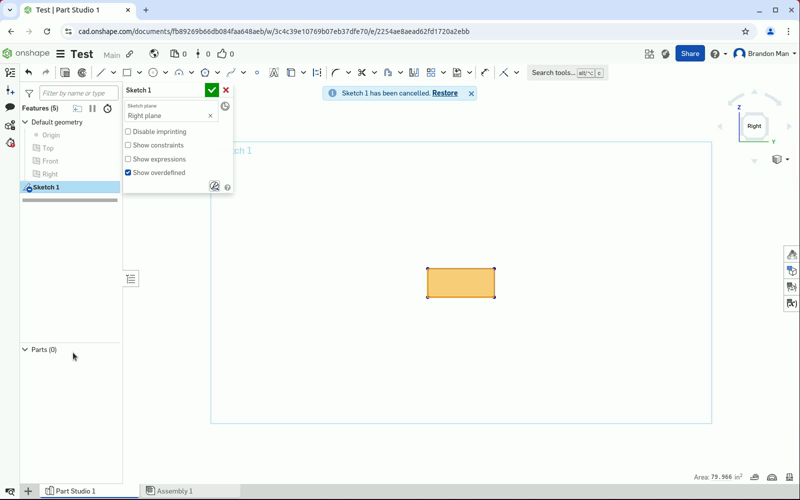
key(shift+e)
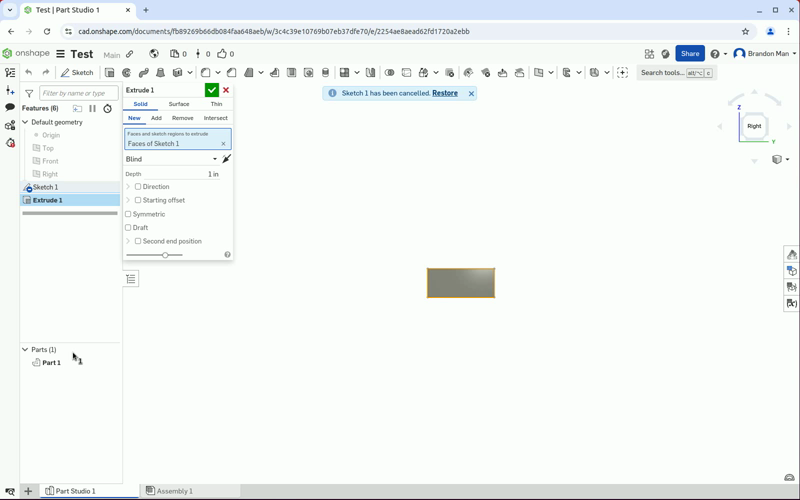
mouse_move(143, 106)
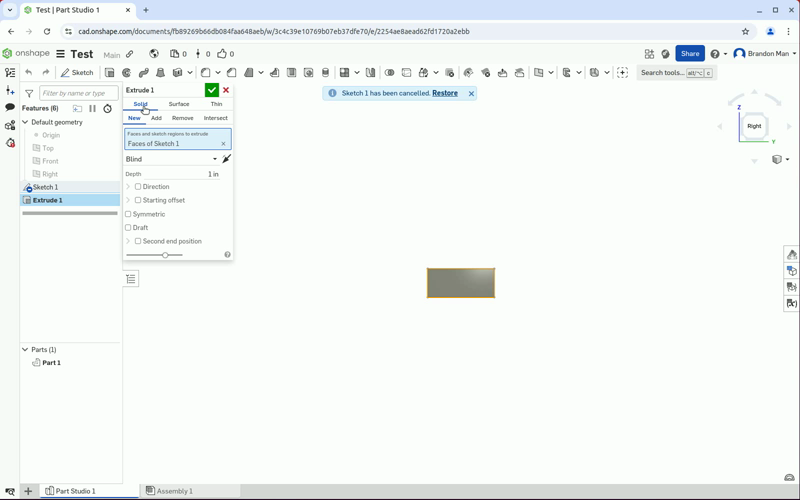
click(143, 106)
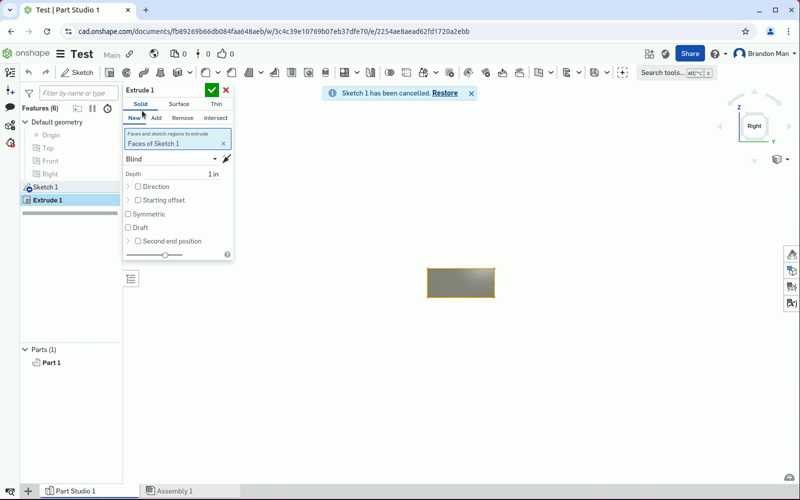
mouse_move(137, 120)
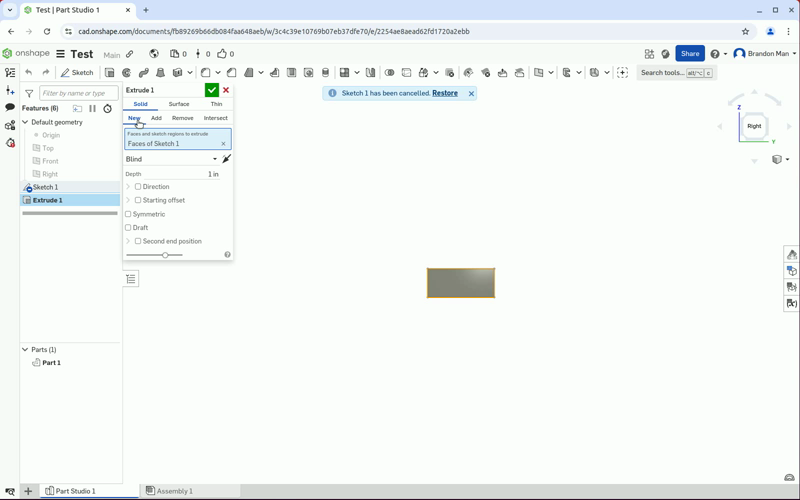
click(137, 120)
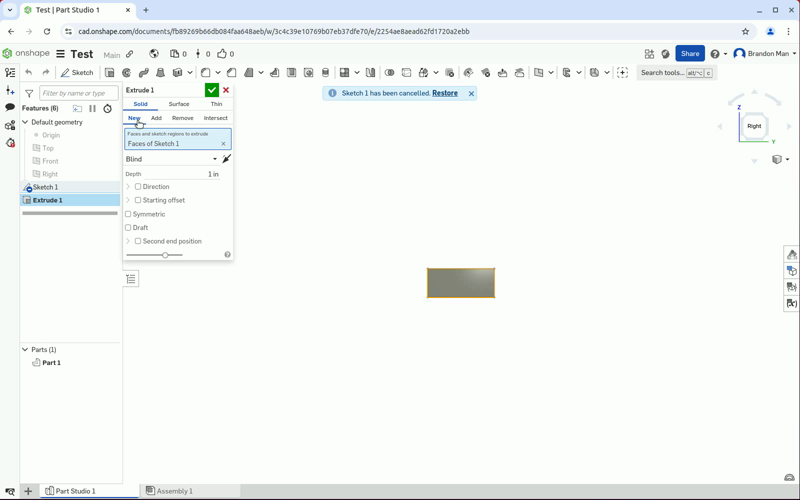
key(tab, 4)
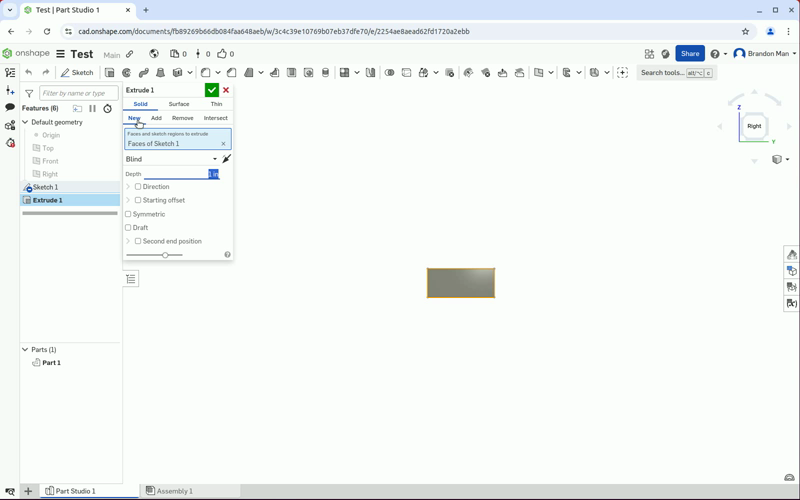
text(23.108)
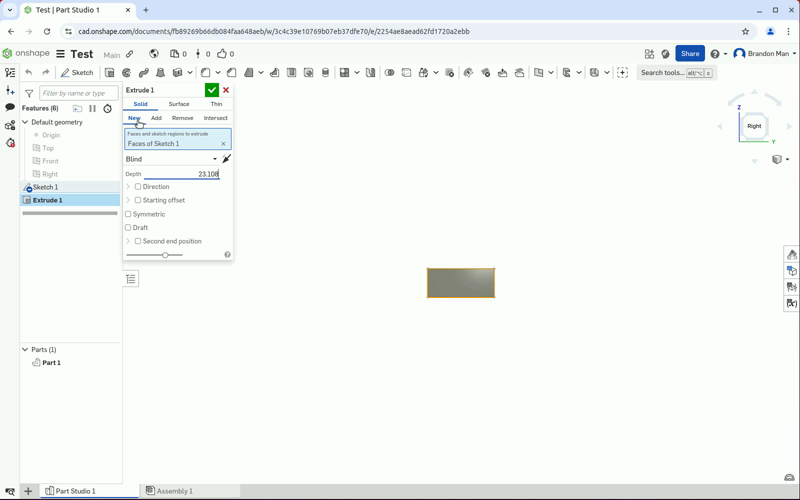
key(enter)
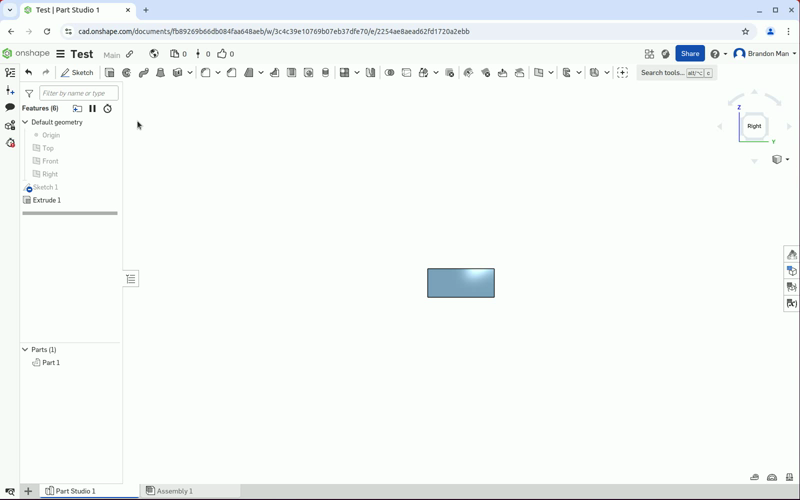
key(shift+h)
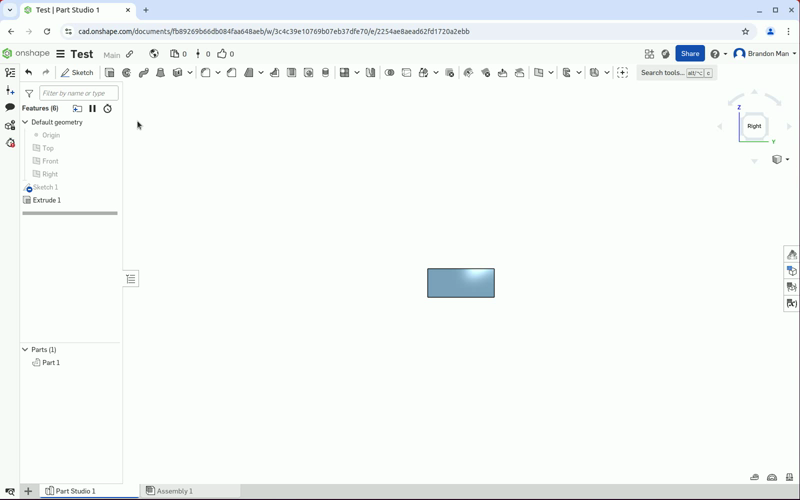
key(shift+h)
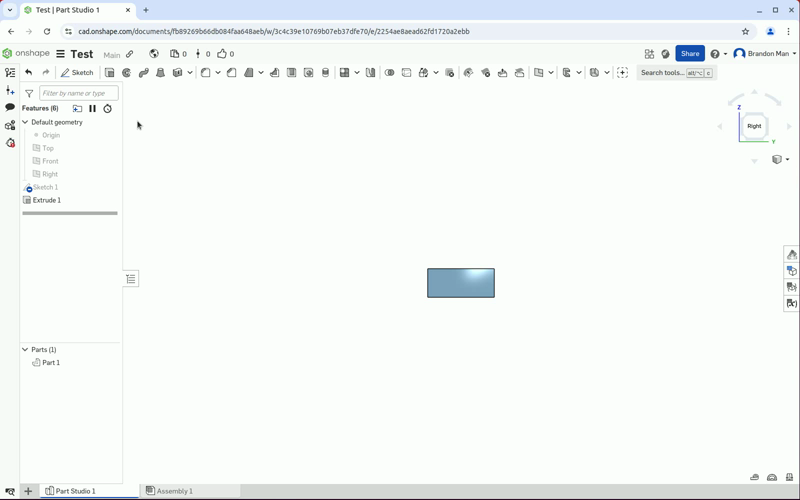
mouse_move(73, 189)
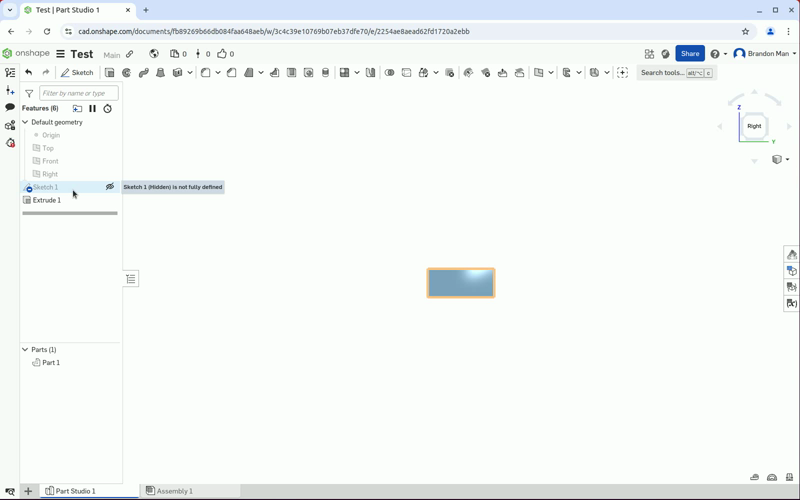
click(73, 189)
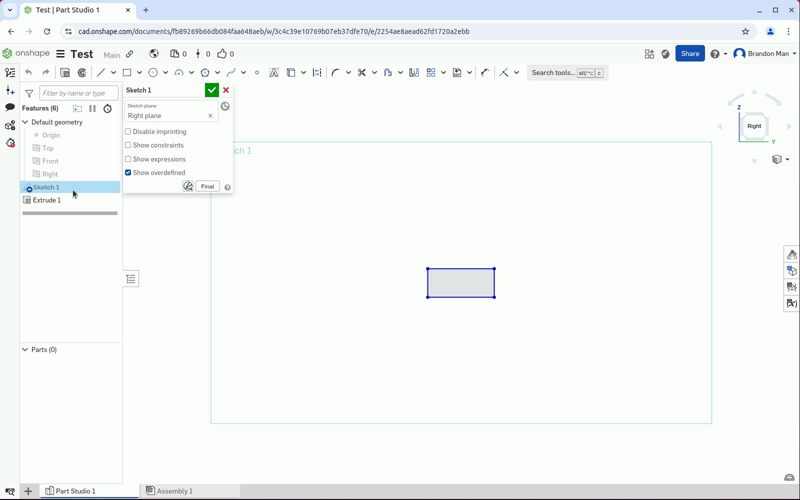
mouse_move(229, 92)
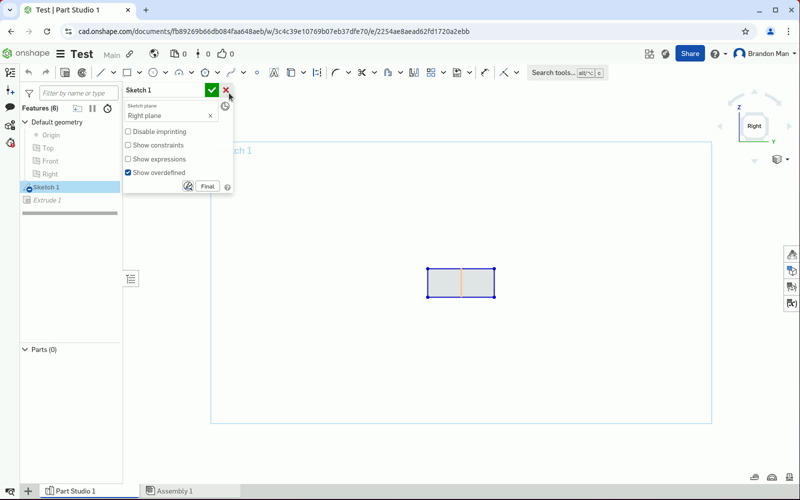
click(229, 92)
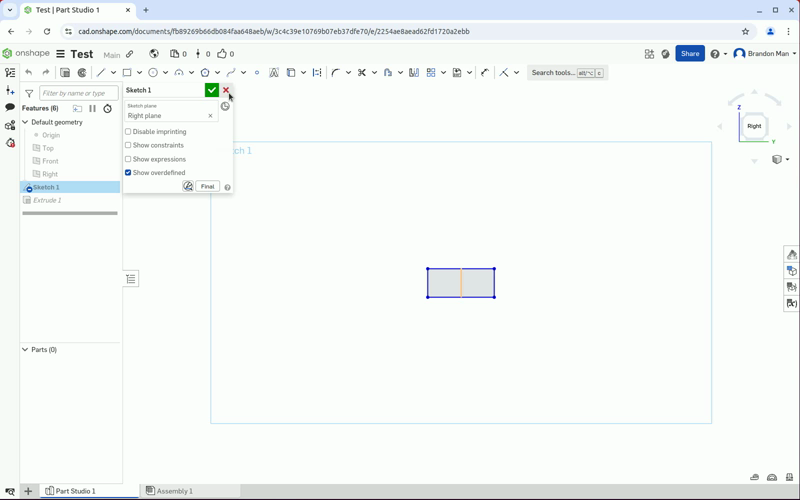
key(shift+s)
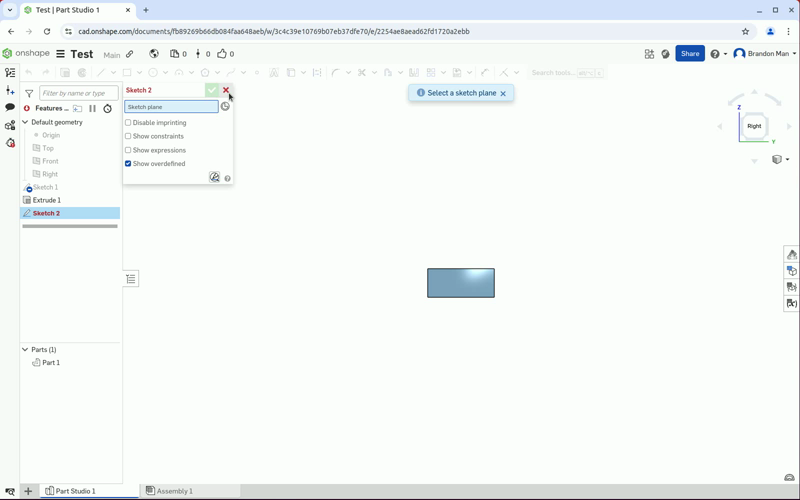
mouse_move(73, 176)
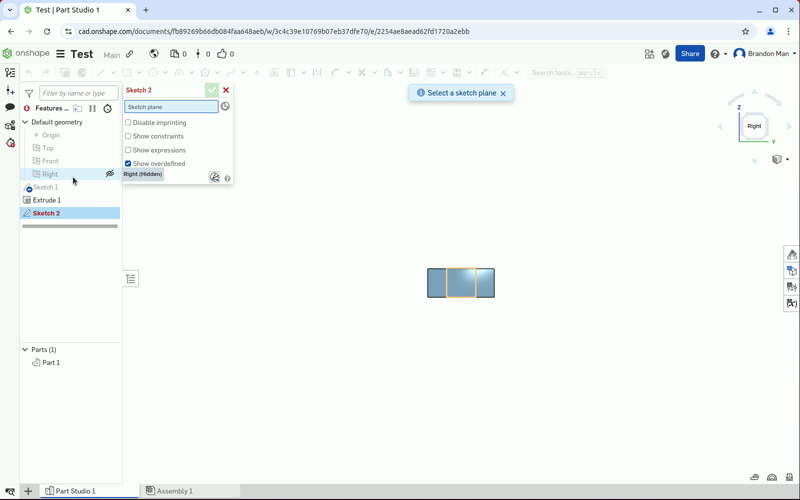
click(73, 176)
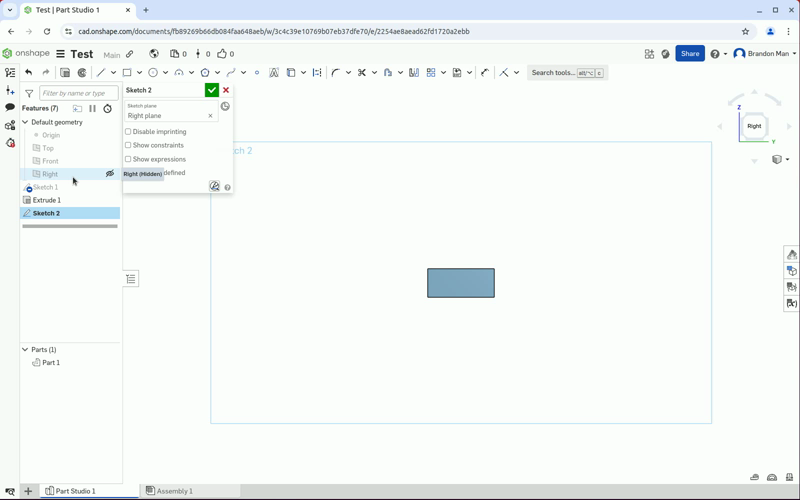
mouse_move(73, 352)
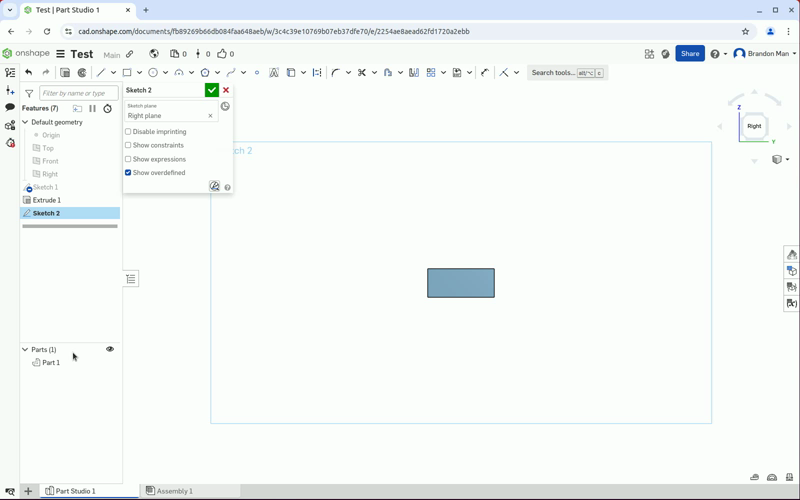
key(y)
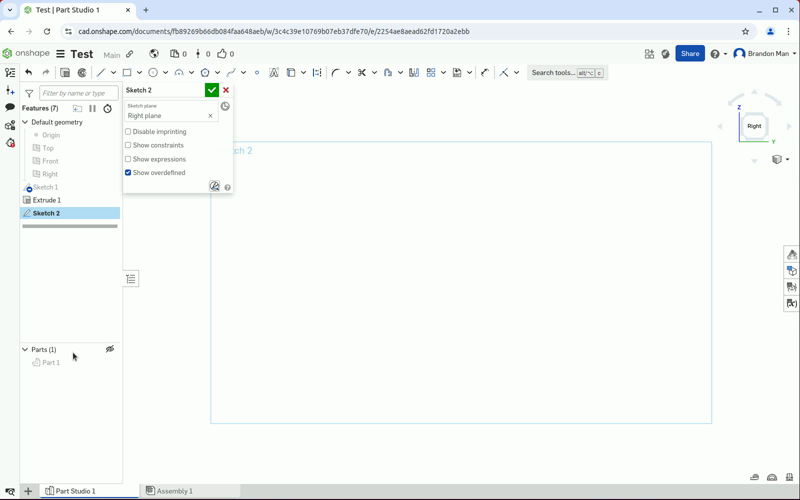
key(l)
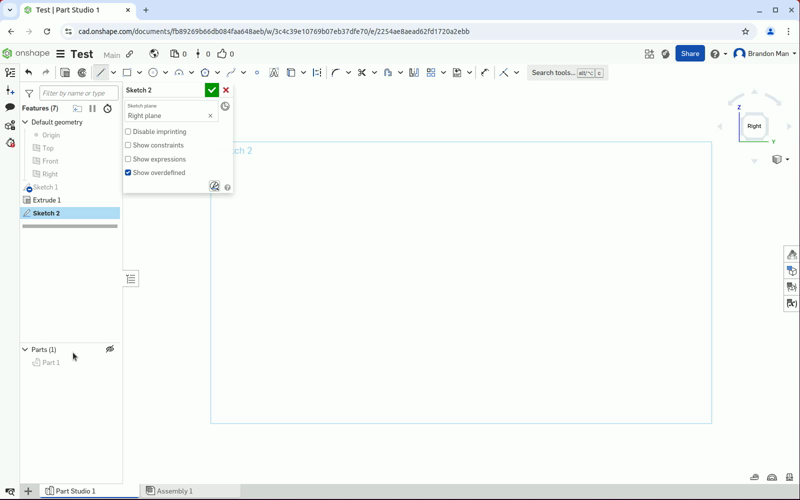
key_down(shift)
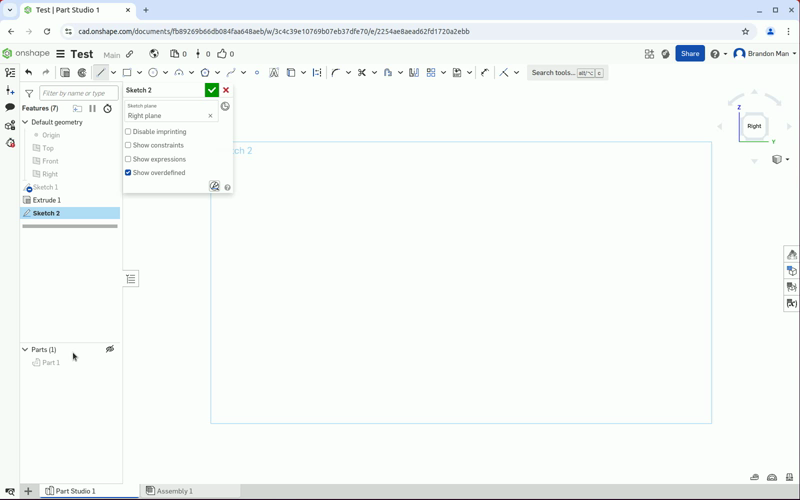
mouse_move(427, 297)
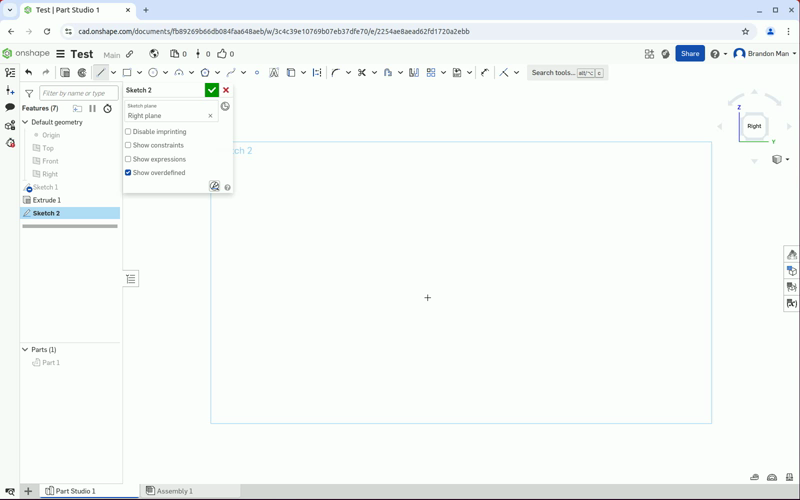
click(427, 297)
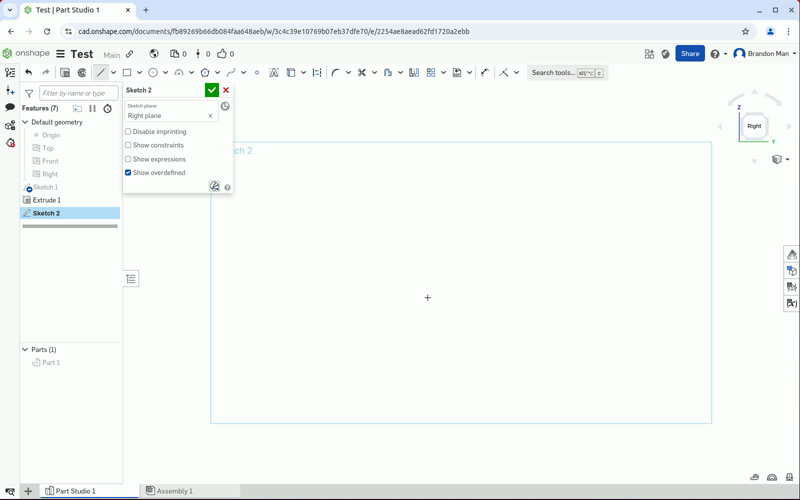
key_up(shift)
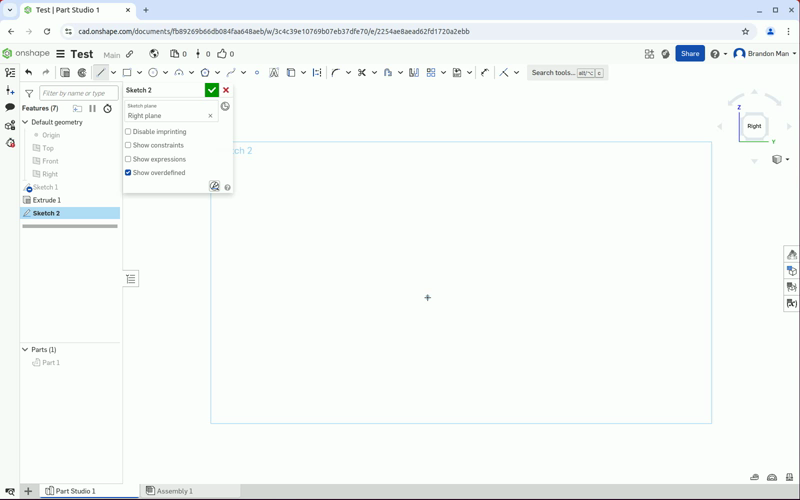
key_down(shift)
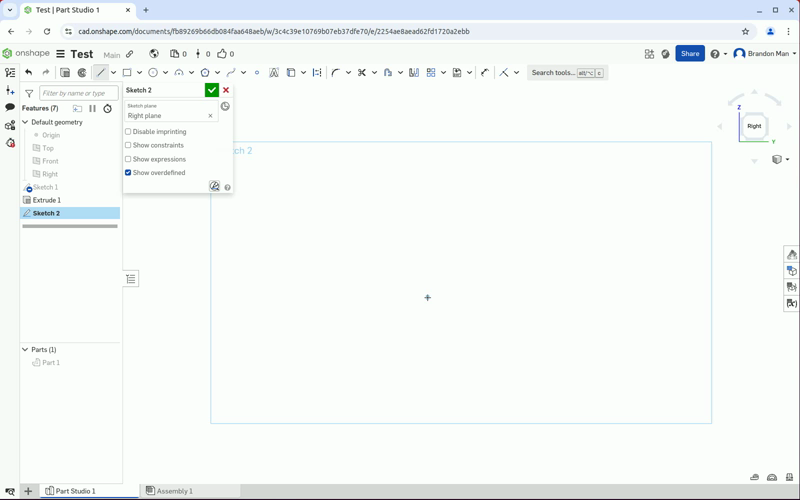
mouse_move(494, 297)
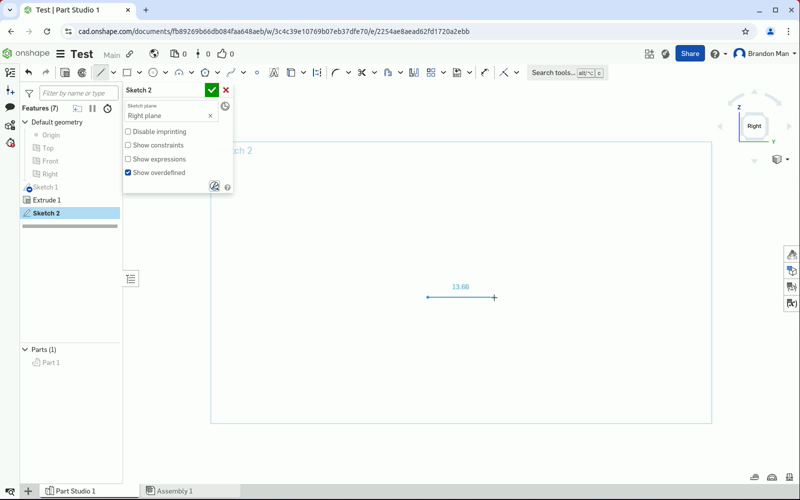
click(494, 297)
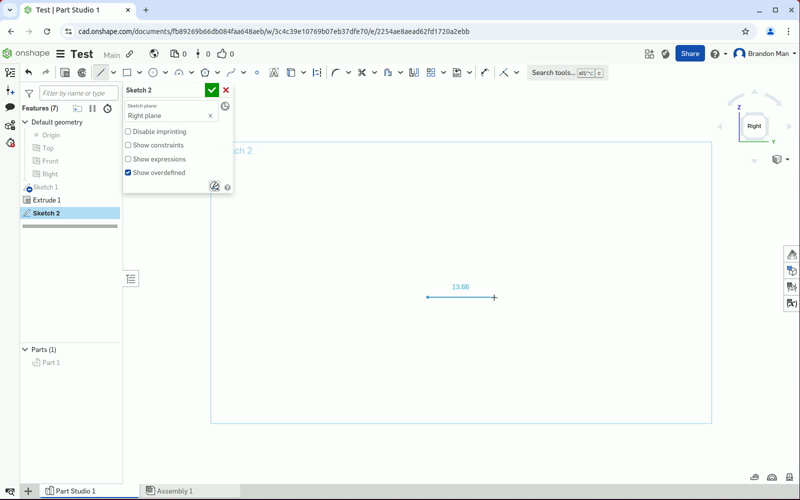
key_up(shift)
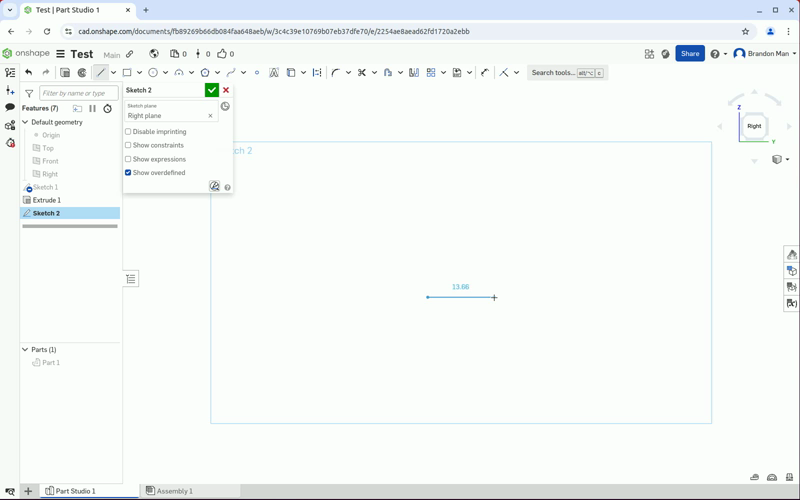
key_down(shift)
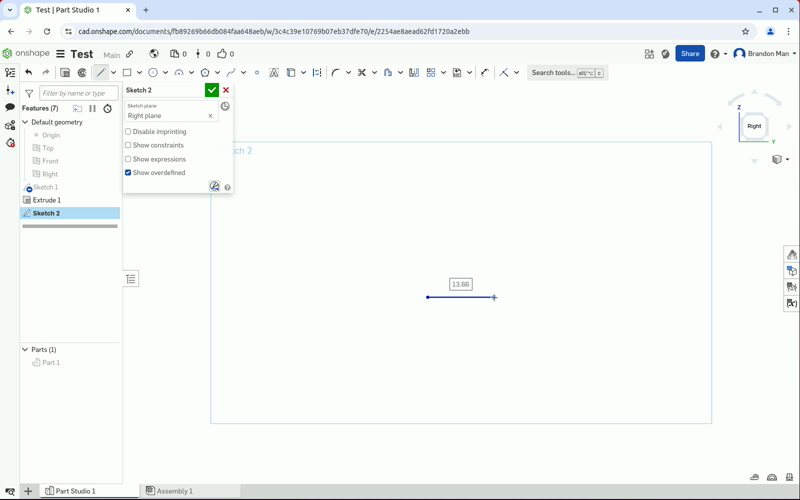
mouse_move(524, 297)
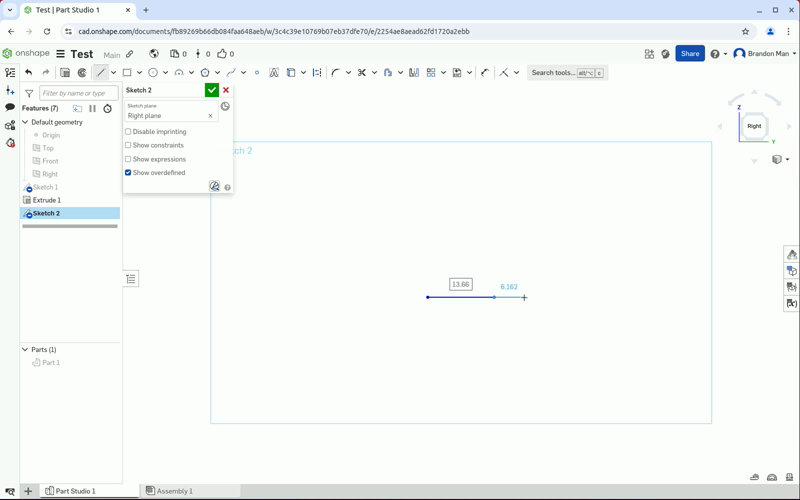
mouse_move(494, 268)
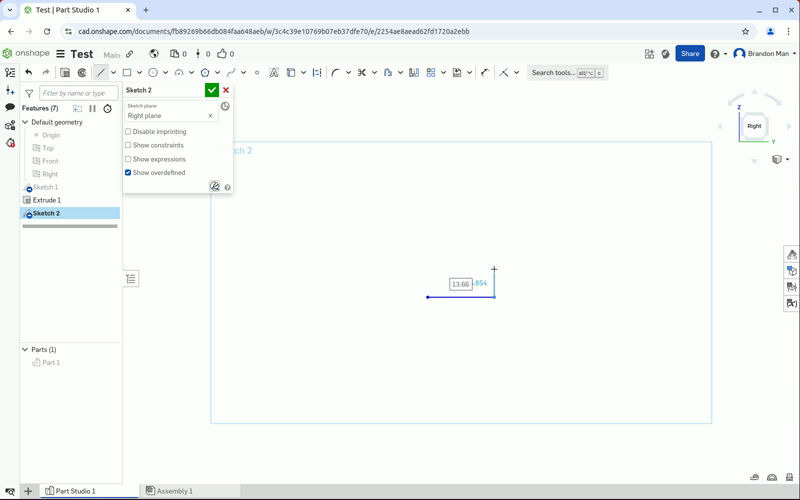
click(494, 268)
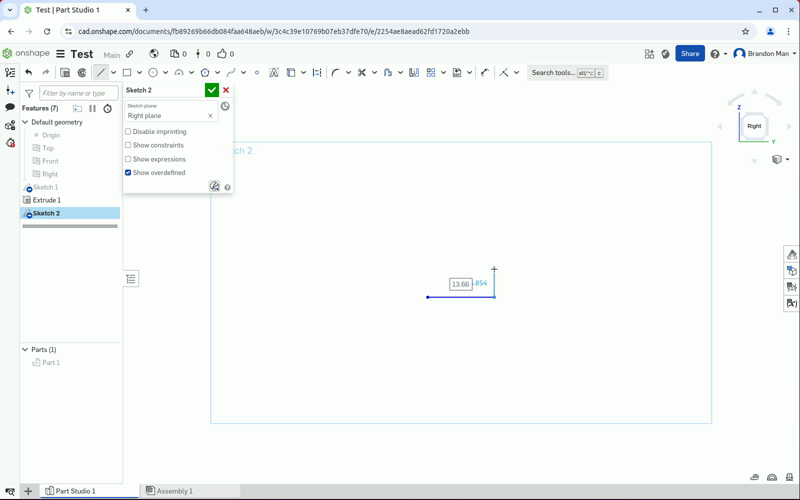
key_up(shift)
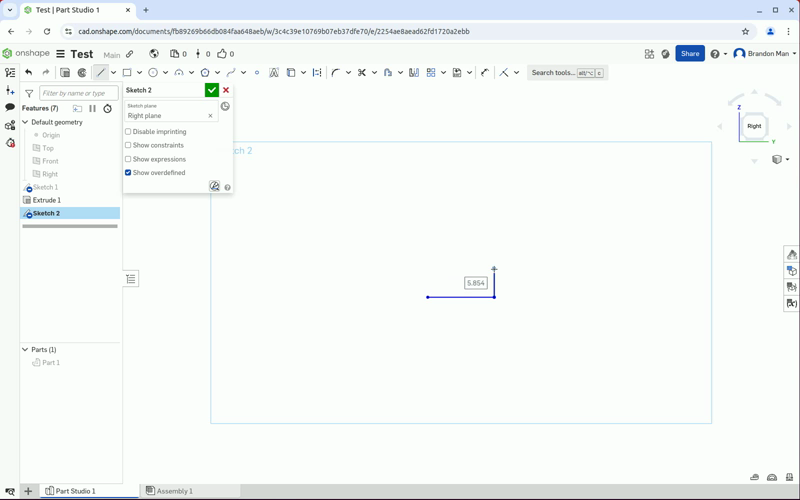
key_down(shift)
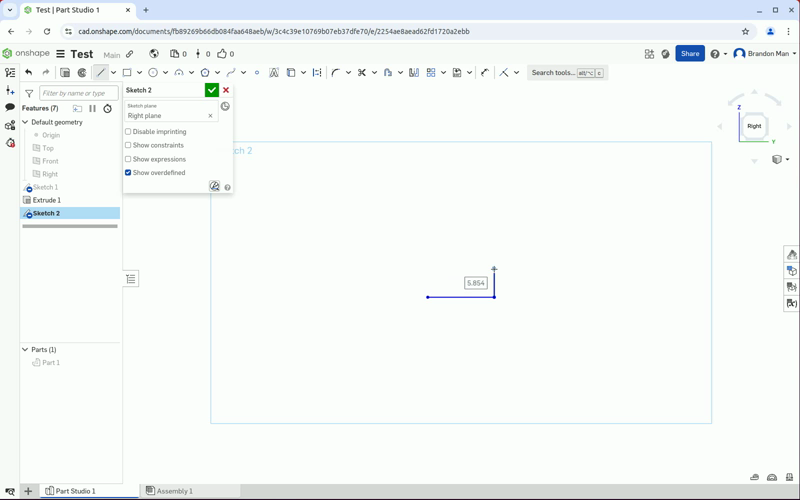
mouse_move(427, 268)
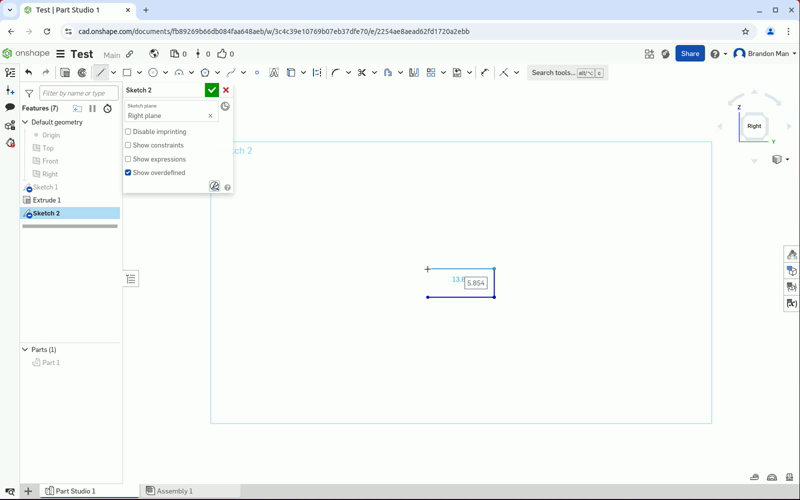
click(427, 268)
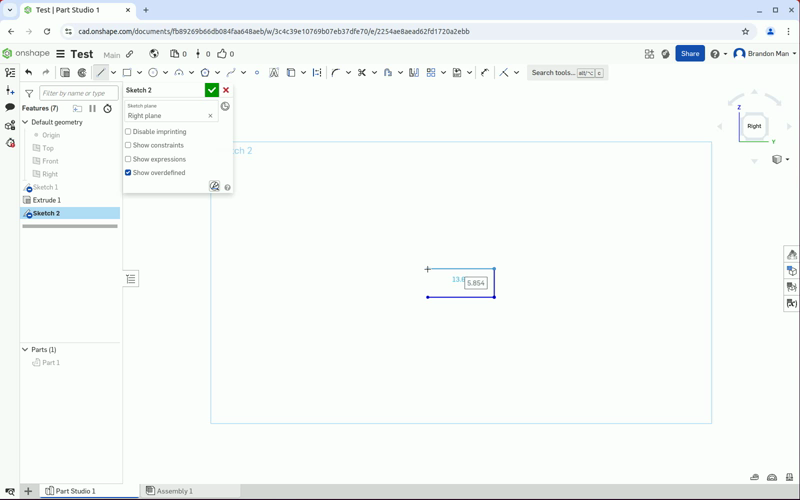
key_up(shift)
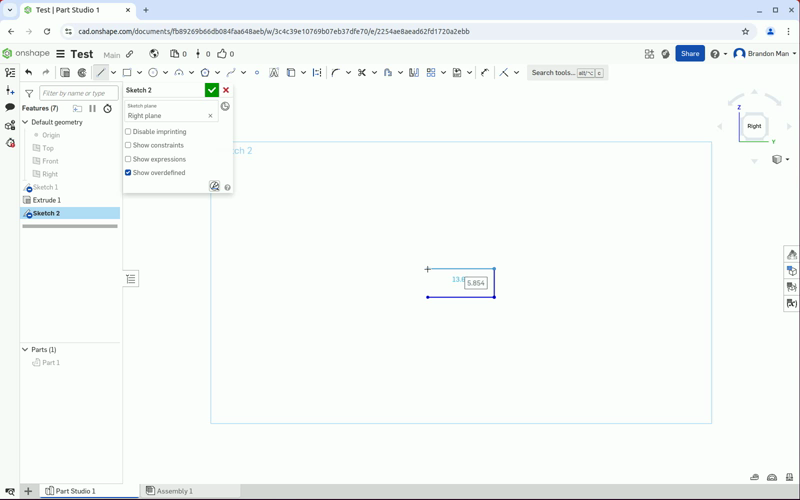
mouse_move(457, 268)
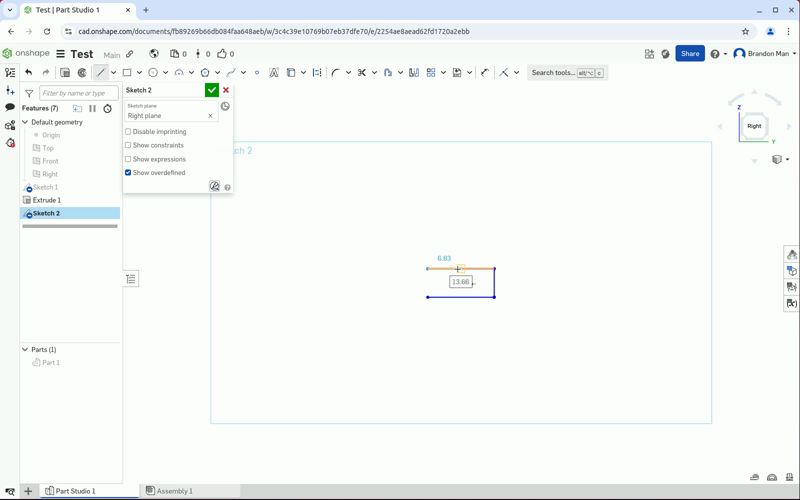
key_down(shift)
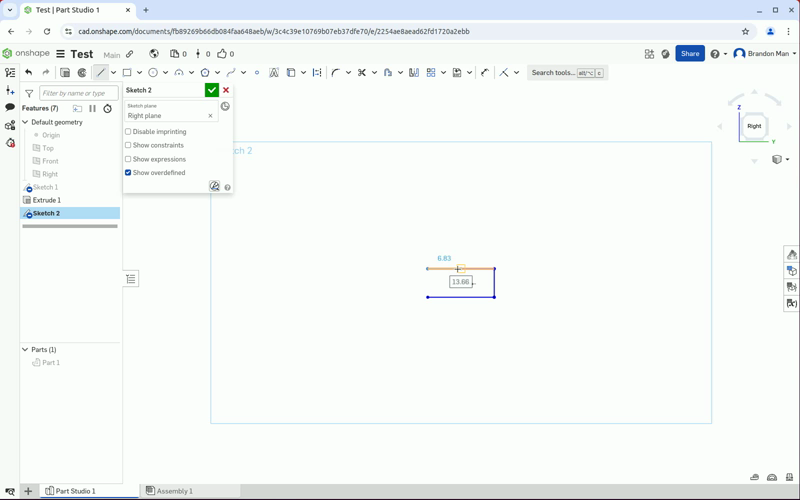
mouse_move(427, 297)
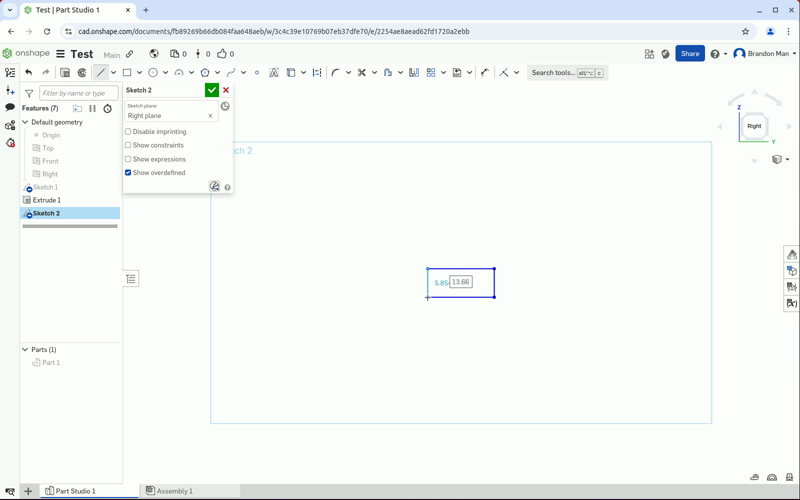
key_up(shift)
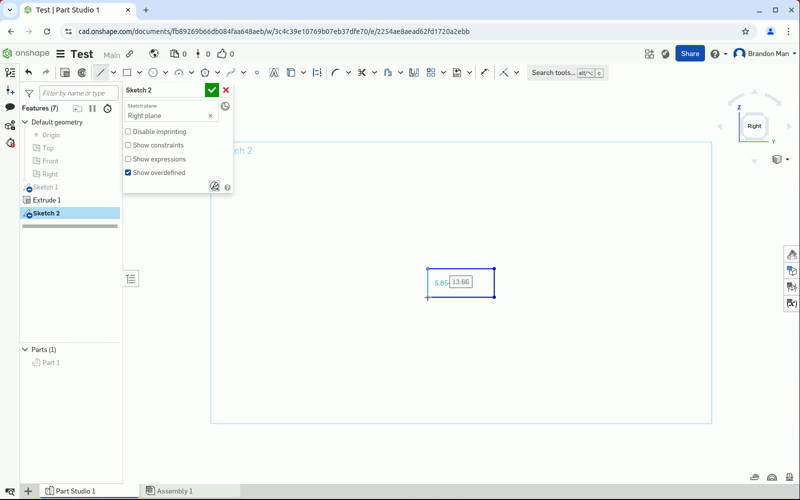
click(427, 297)
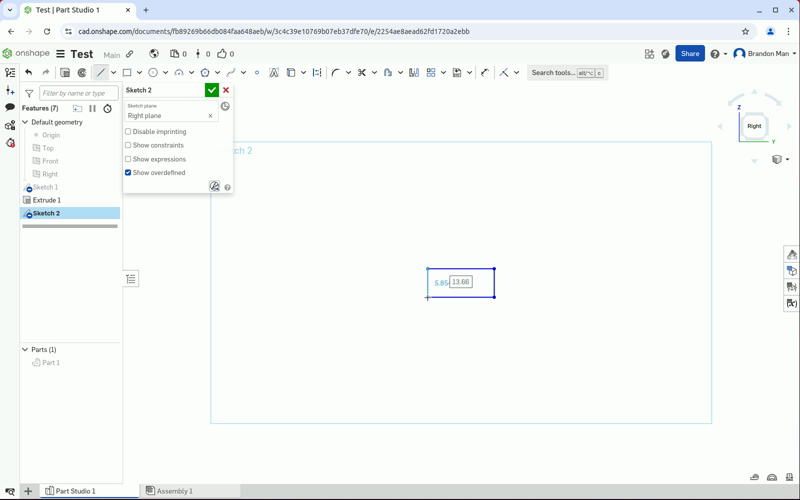
key(esc)
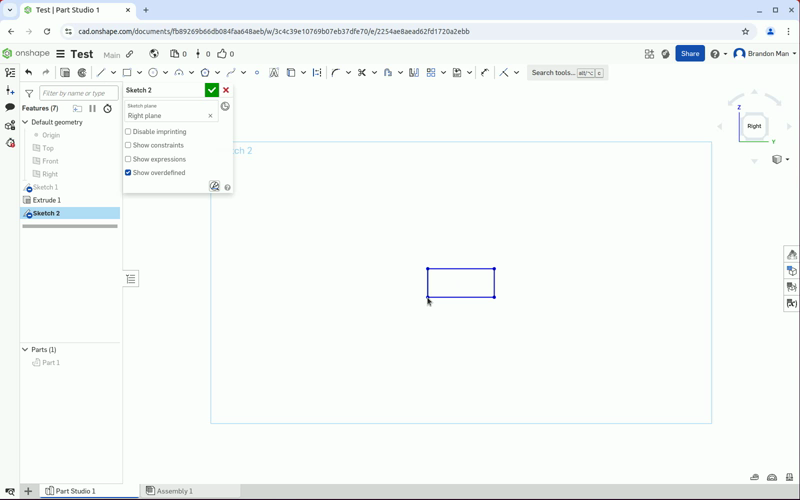
mouse_move(488, 281)
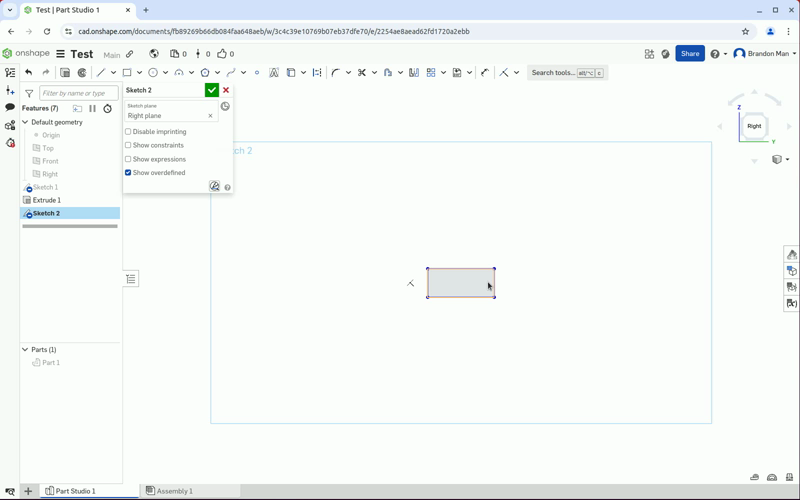
click(488, 281)
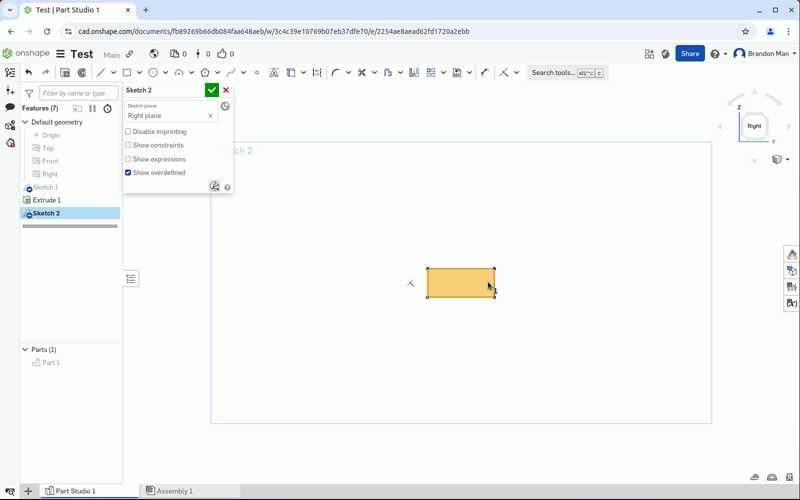
mouse_move(73, 352)
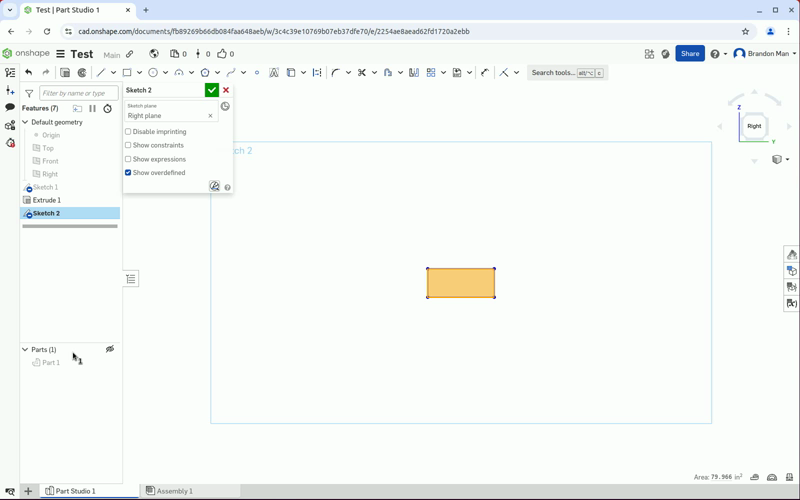
key(shift+y)
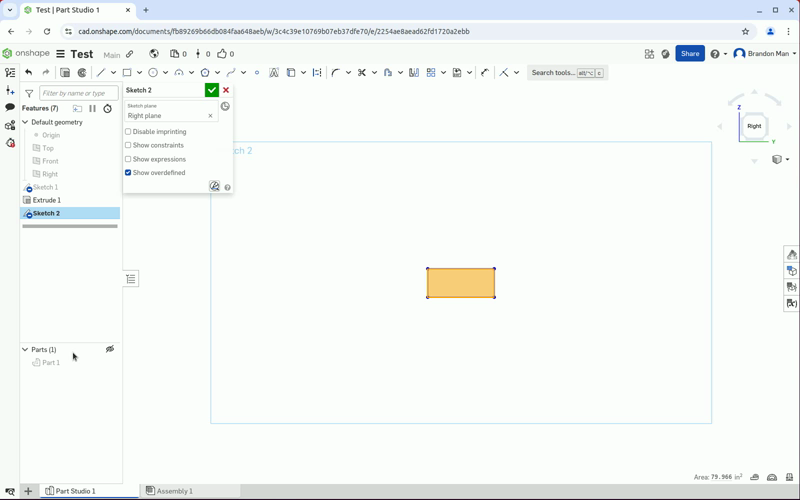
key(shift+e)
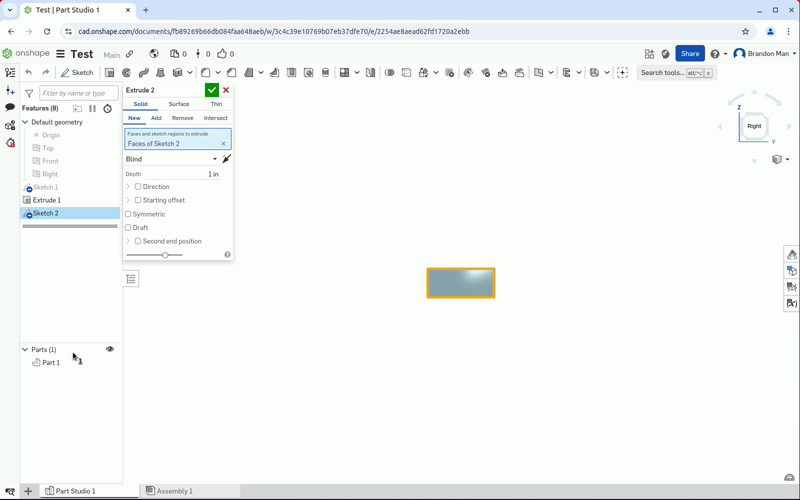
mouse_move(143, 106)
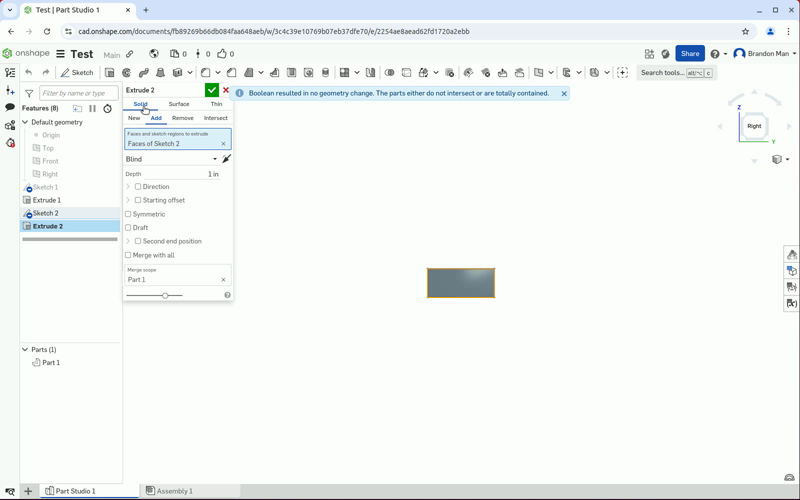
click(143, 106)
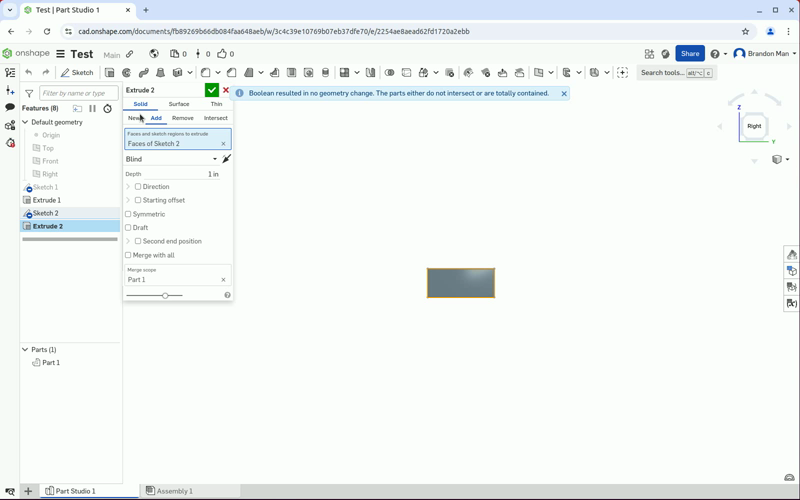
mouse_move(137, 120)
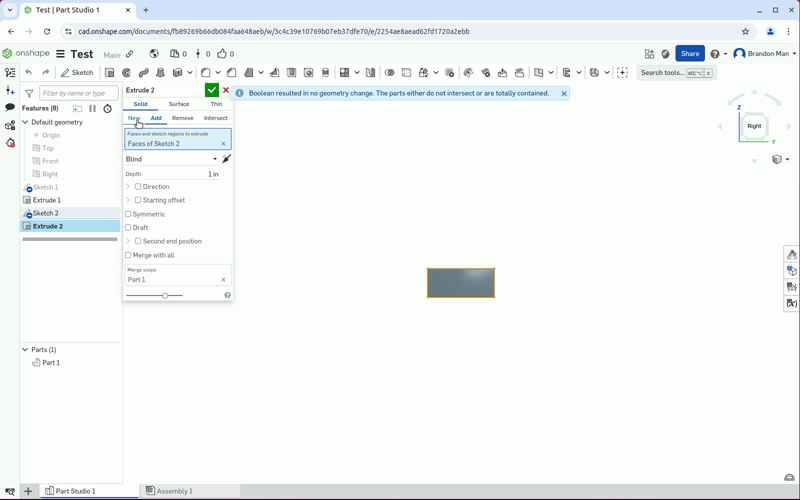
click(137, 120)
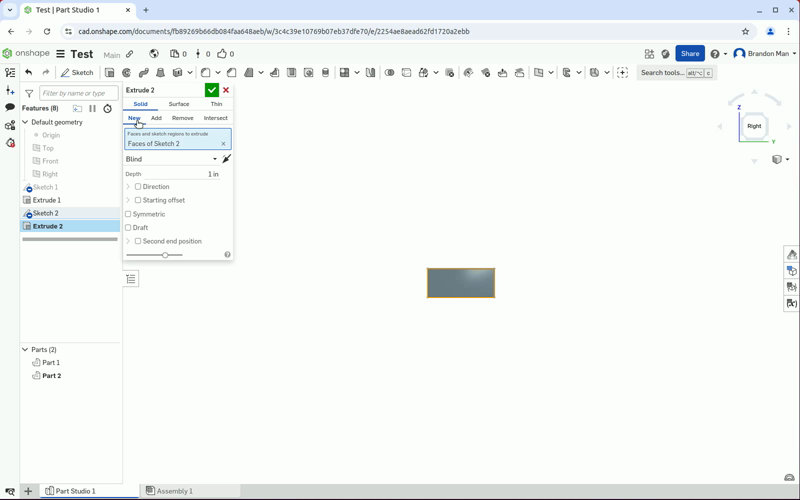
key(tab, 4)
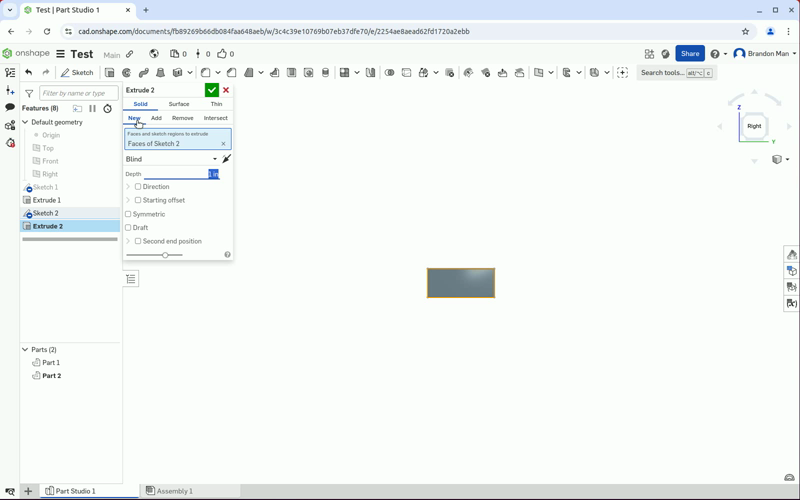
text(23.108)
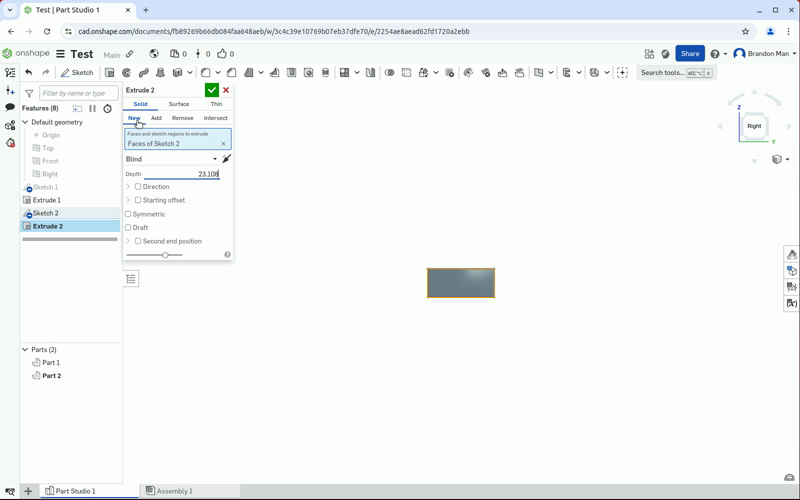
key(enter)
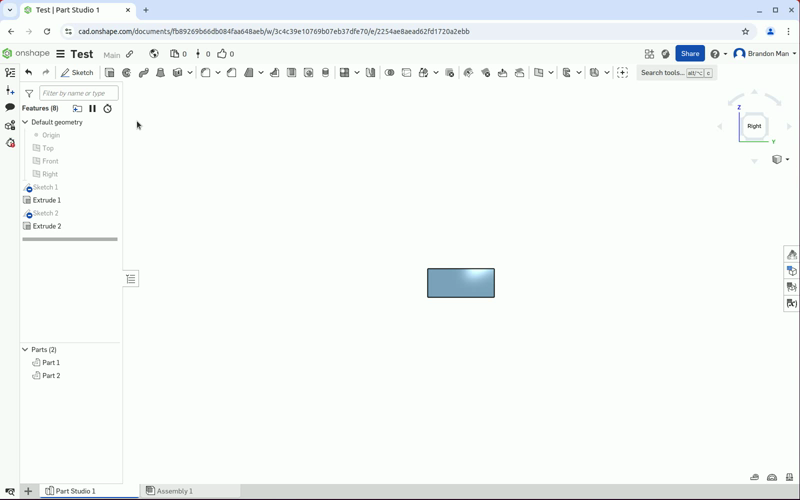
key(shift+h)
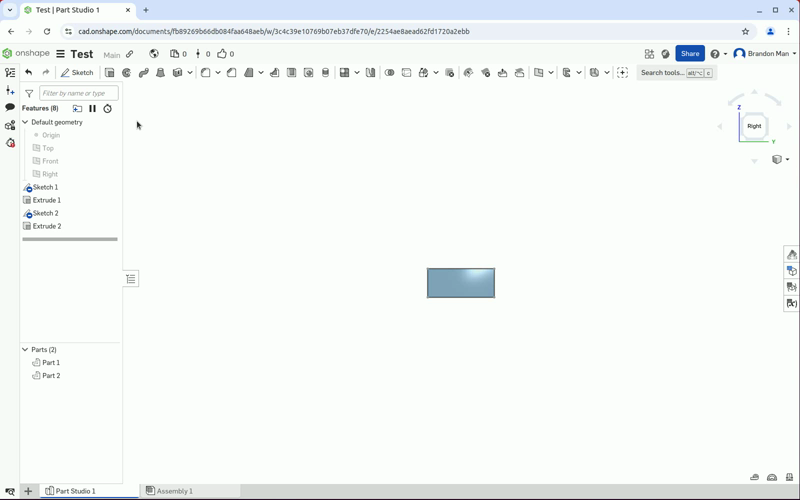
key(shift+h)
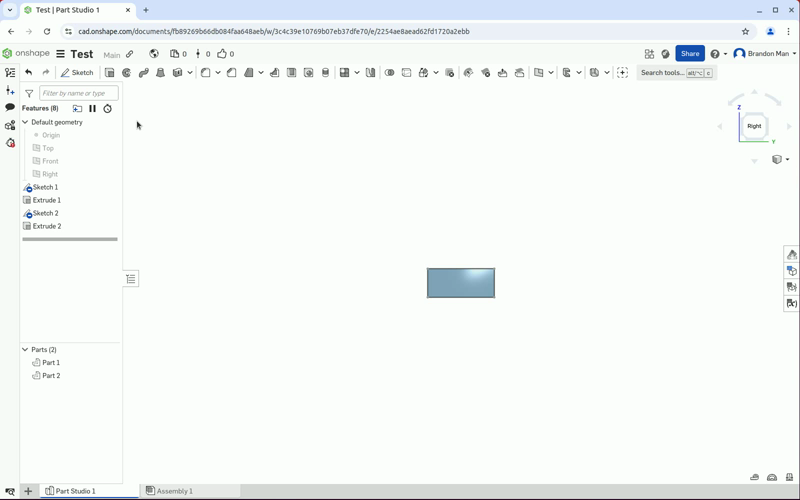
key(shift+7)
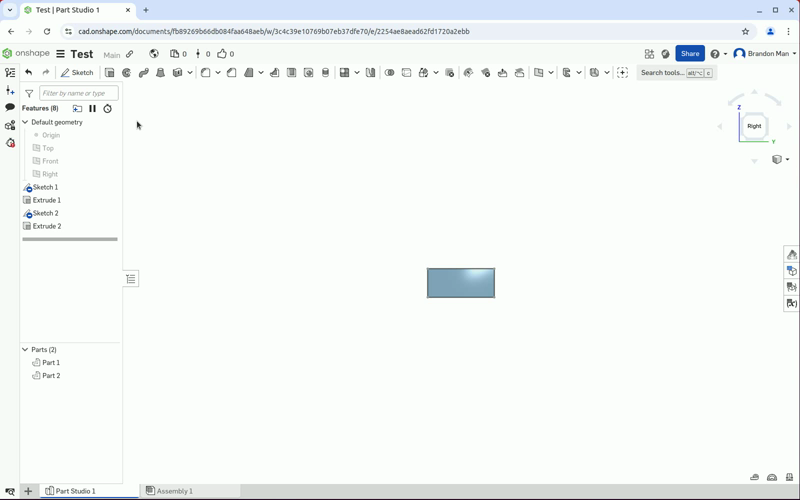
key(right, 2)
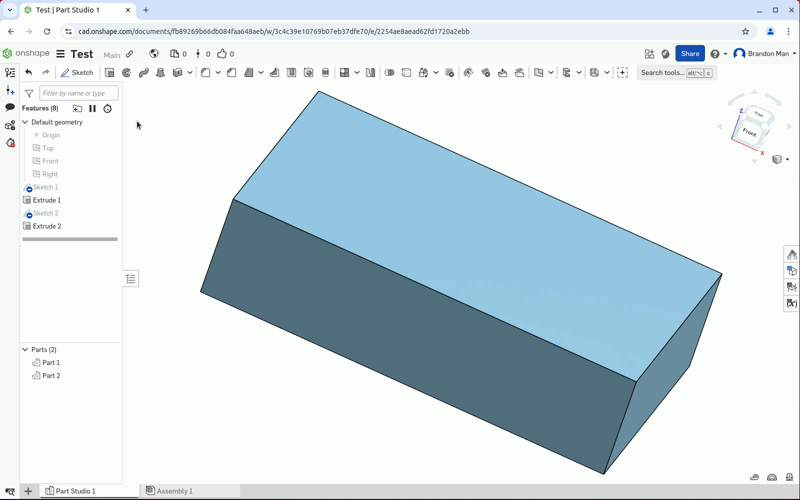
key(down, 2)
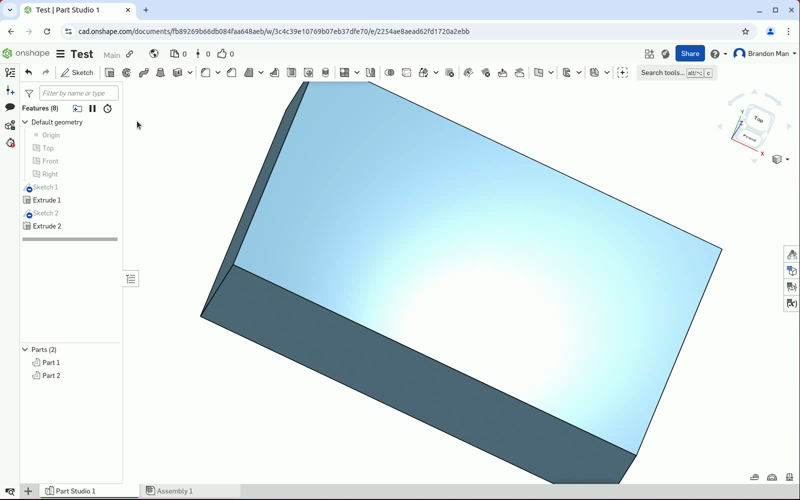
key(up, 2)
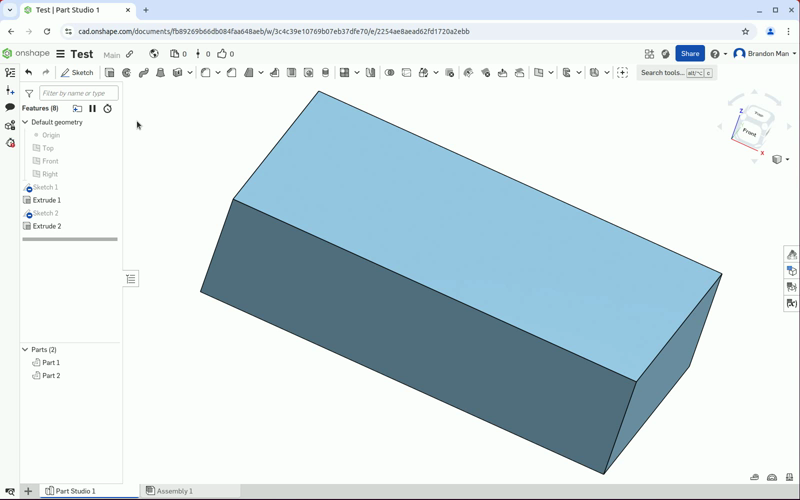
key(left, 2)
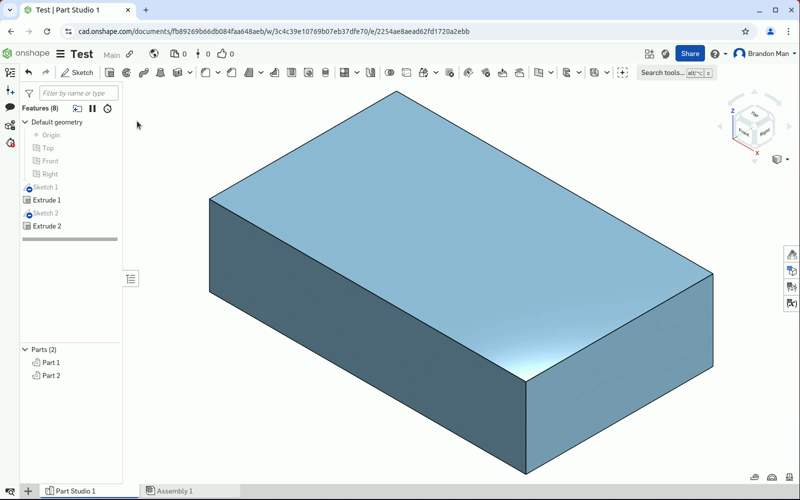
mouse_move(73, 189)
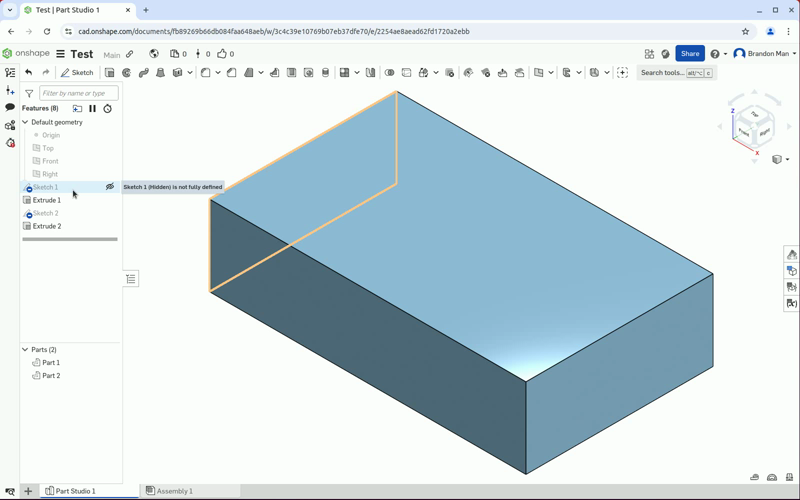
click(73, 189)